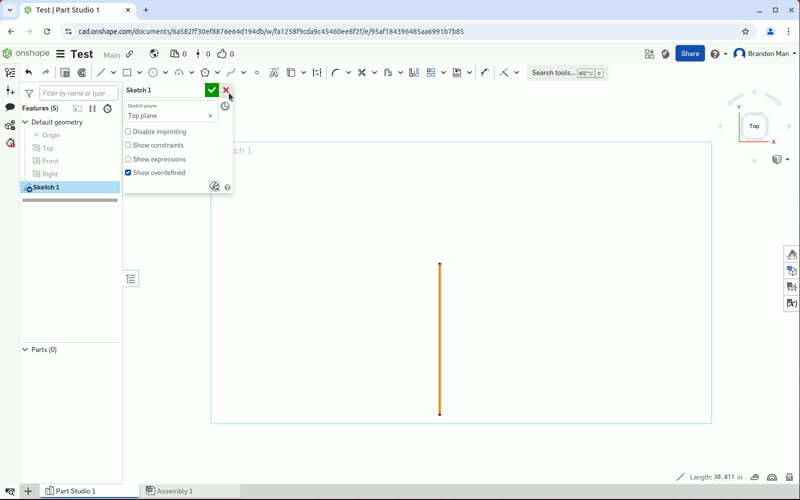
key(shift+h)
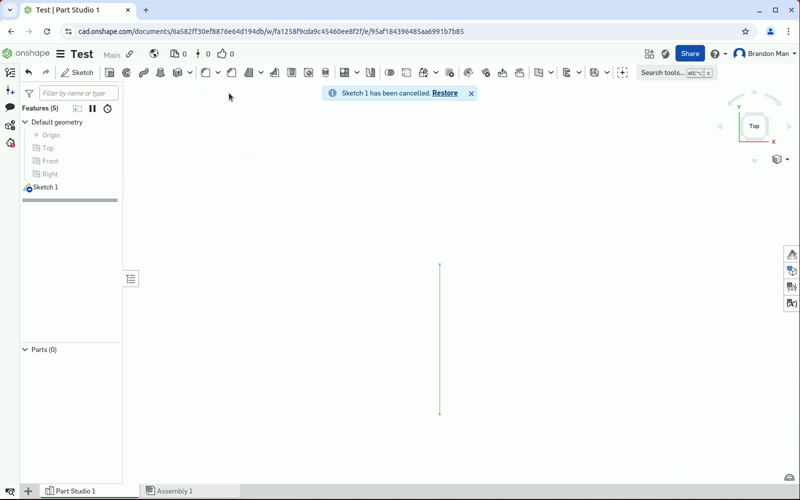
key(shift+s)
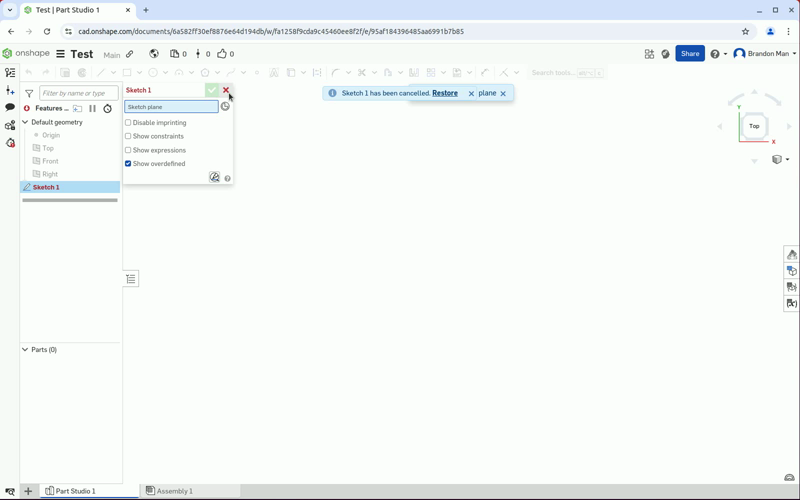
mouse_move(73, 150)
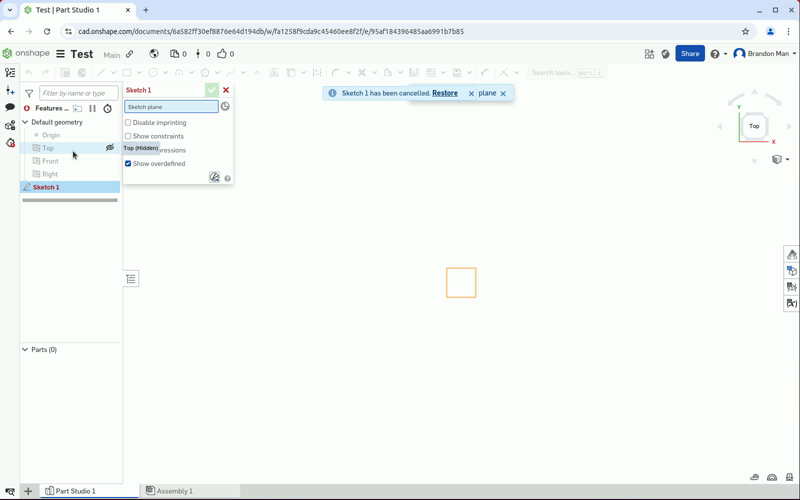
click(73, 150)
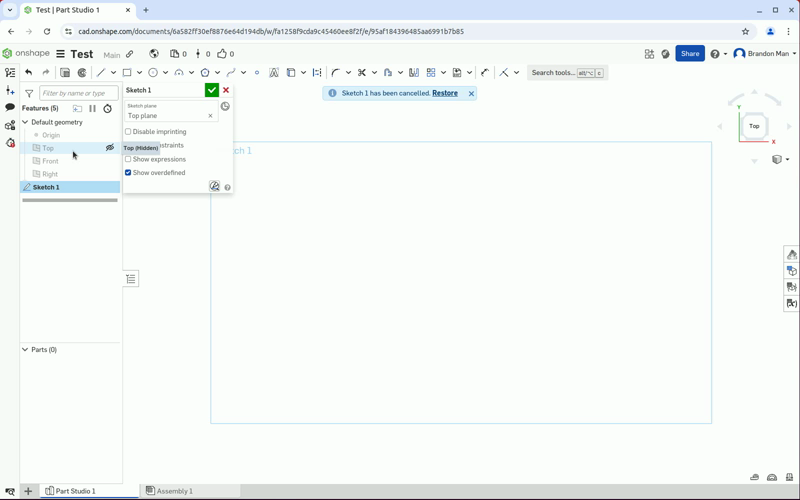
mouse_move(73, 352)
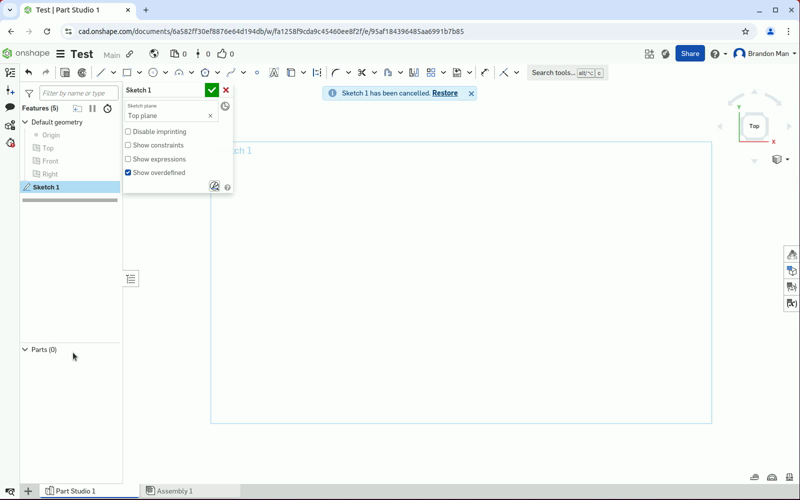
key(y)
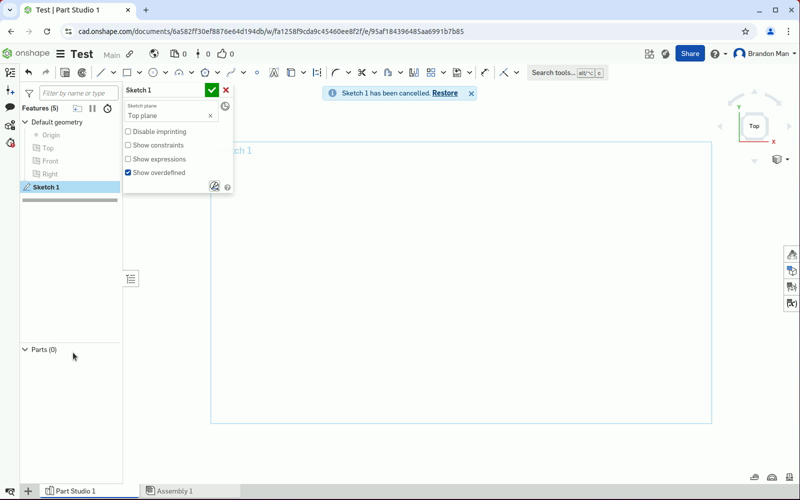
key(l)
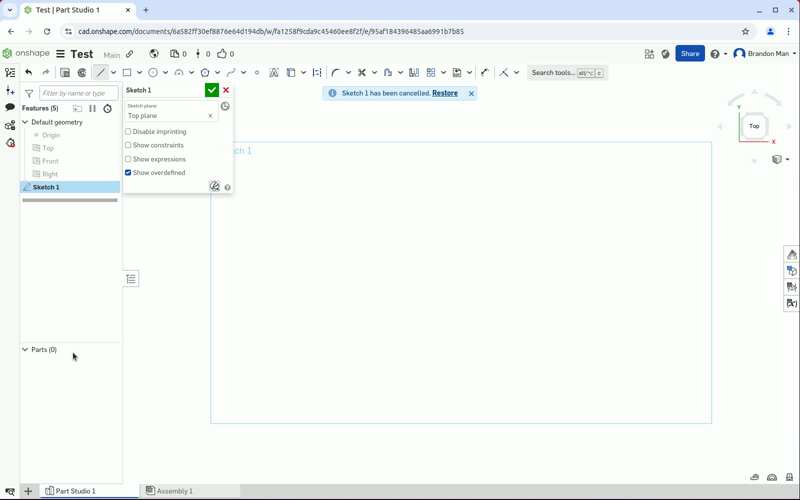
key_down(shift)
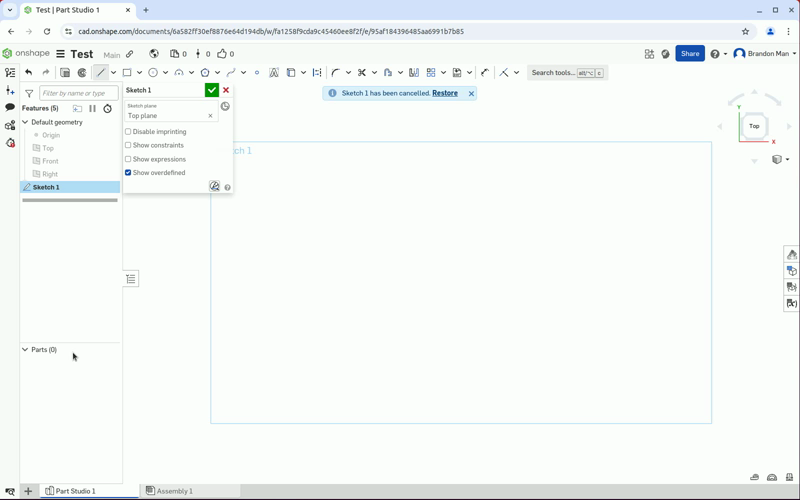
mouse_move(460, 376)
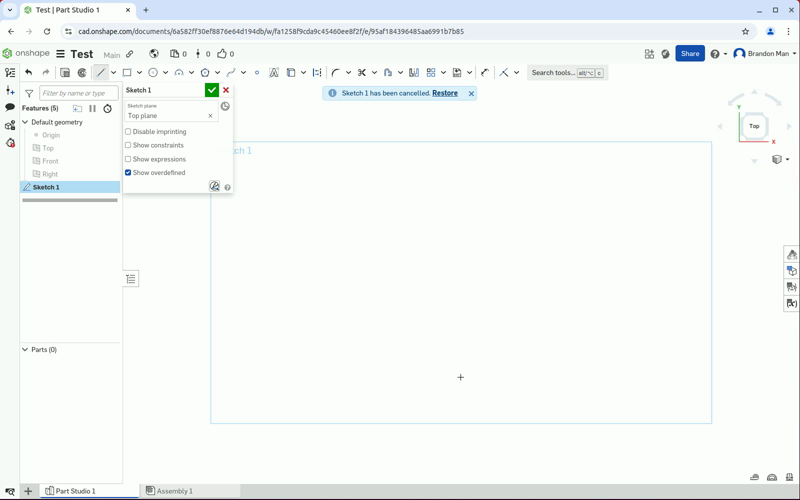
click(460, 376)
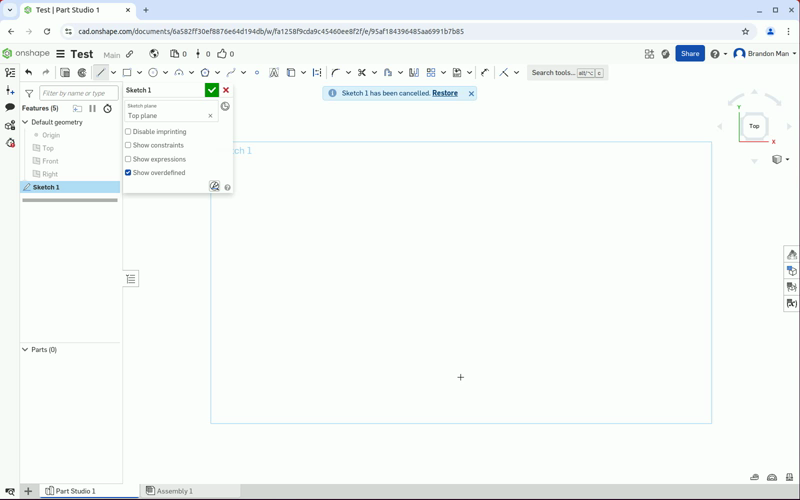
key_up(shift)
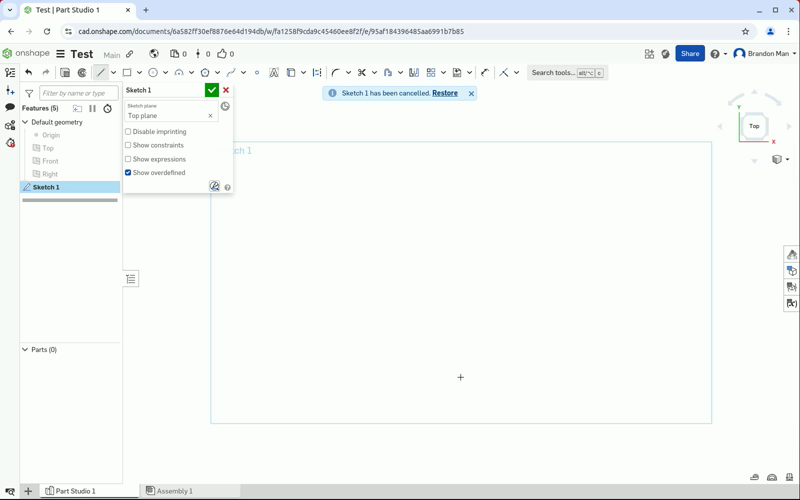
key_down(shift)
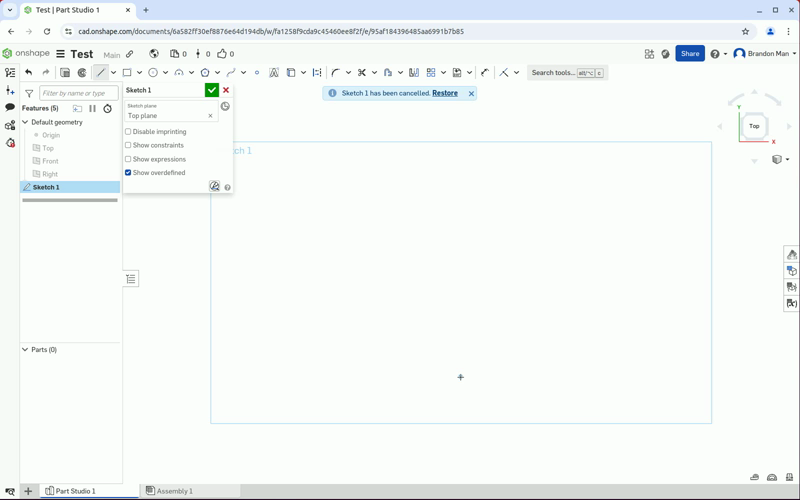
mouse_move(573, 338)
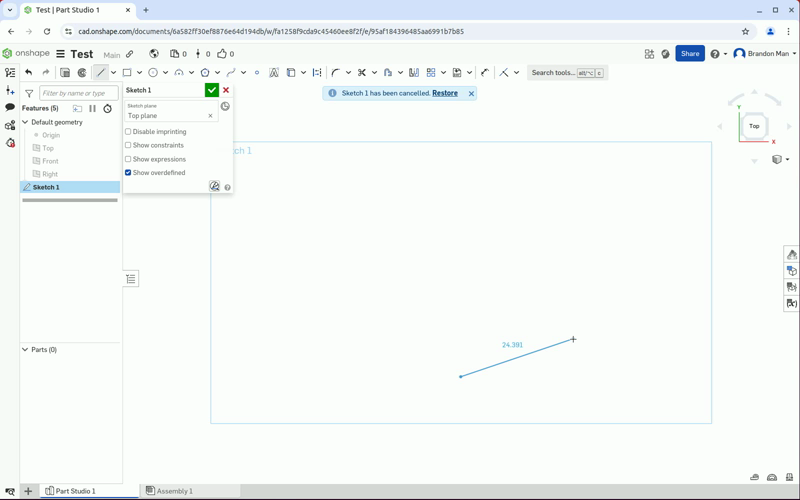
click(573, 338)
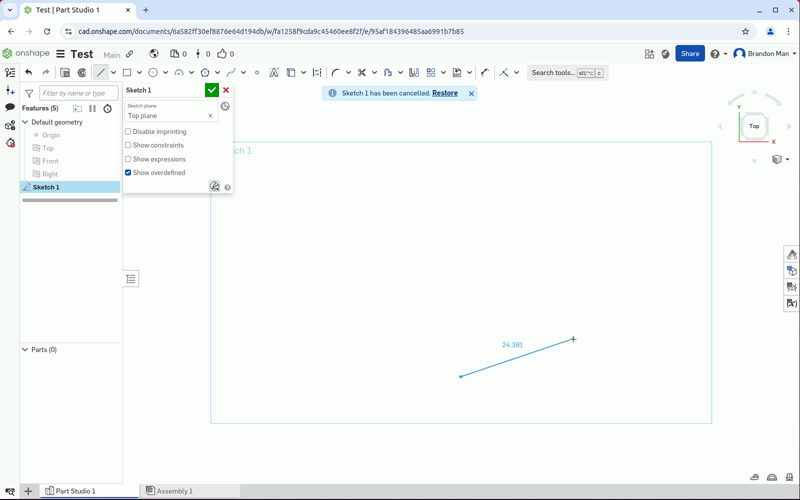
key_up(shift)
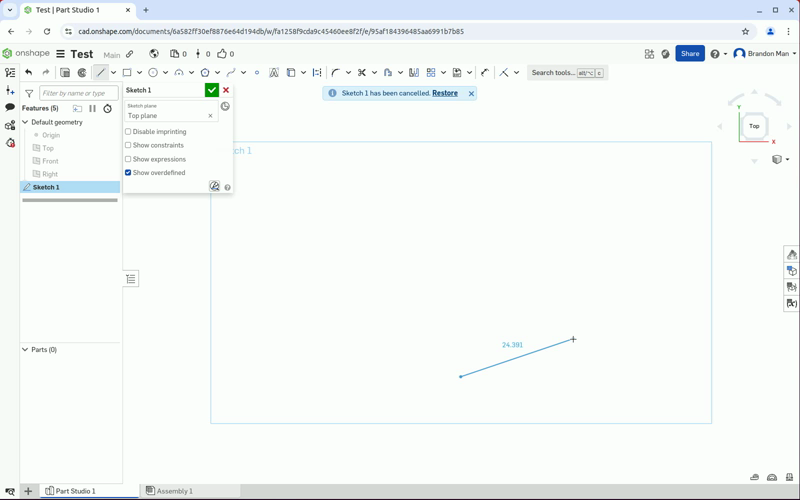
key_down(shift)
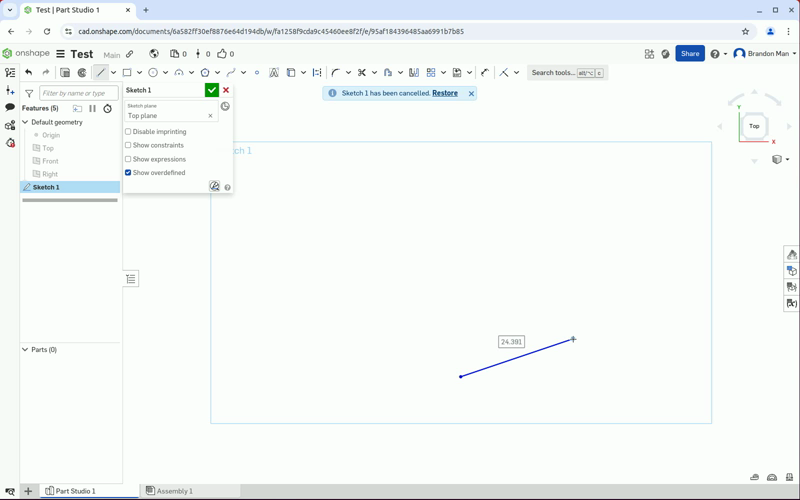
mouse_move(589, 338)
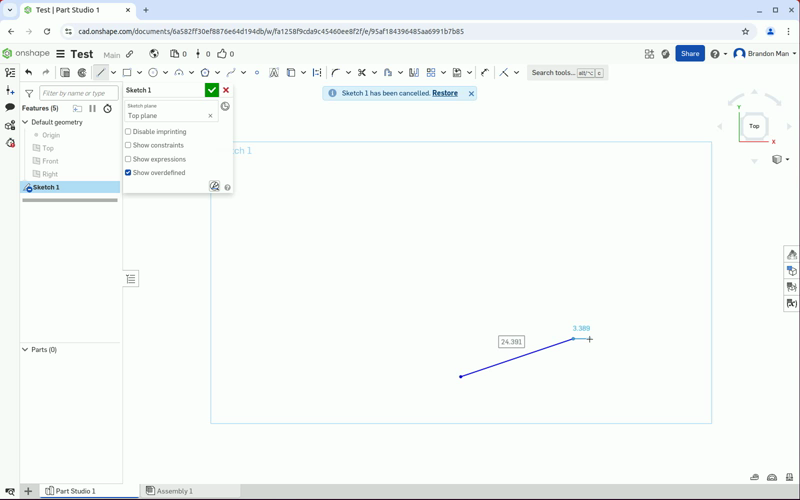
mouse_move(573, 283)
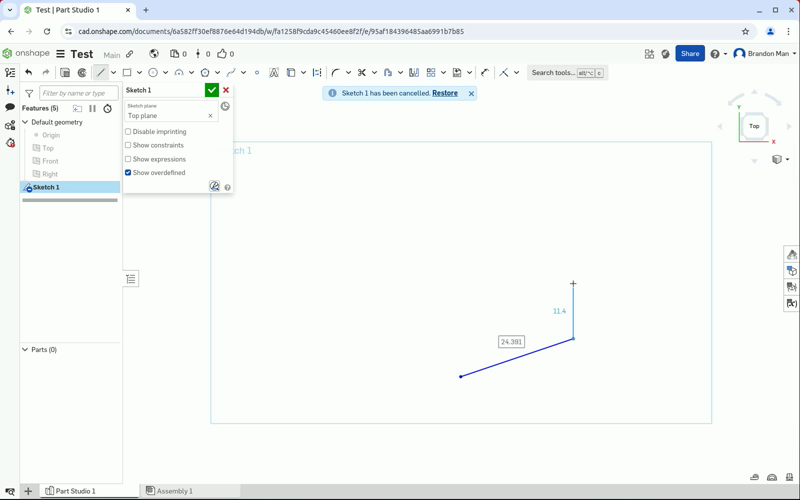
click(573, 283)
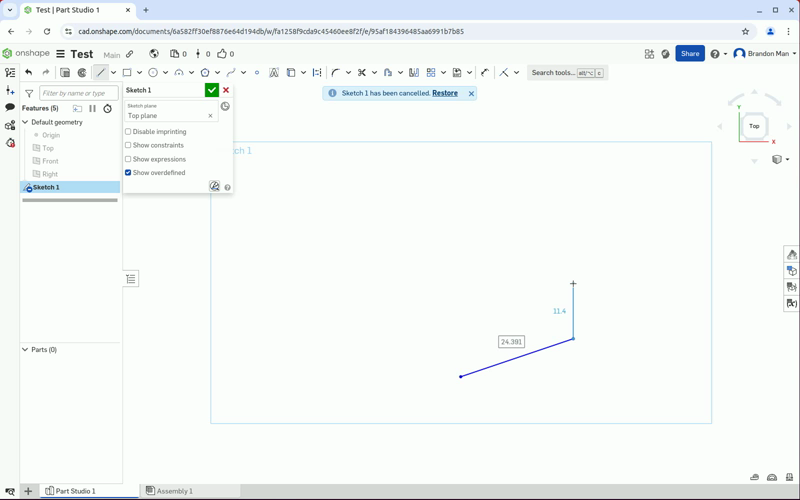
key_up(shift)
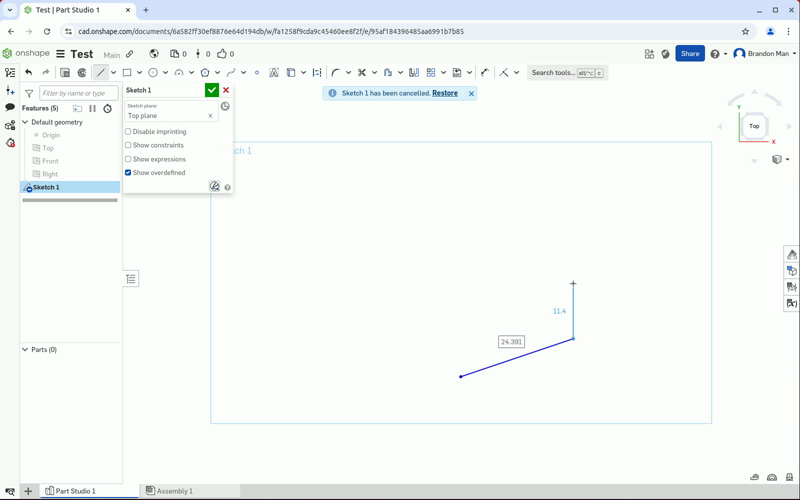
key_down(shift)
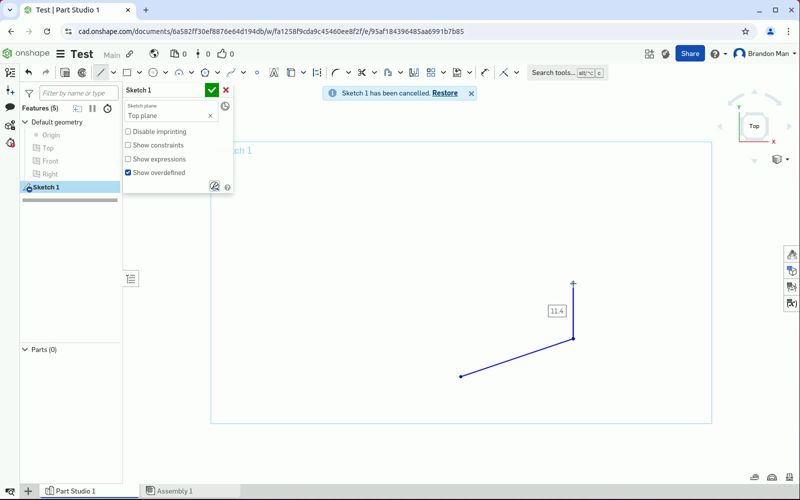
mouse_move(460, 283)
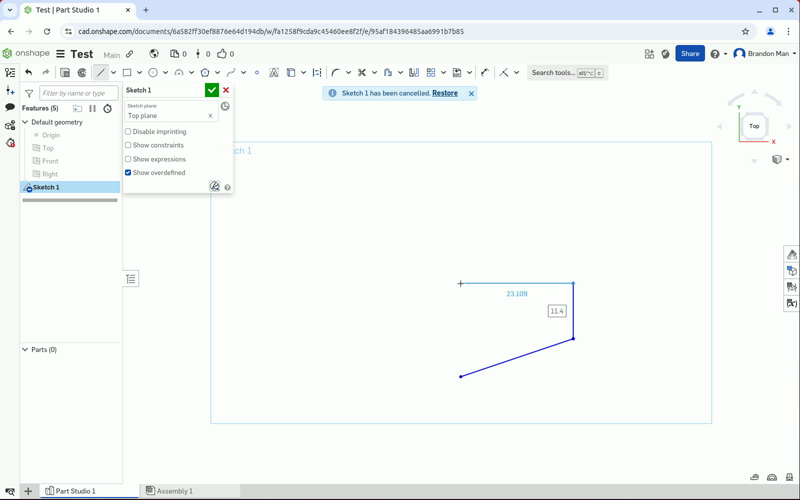
click(460, 283)
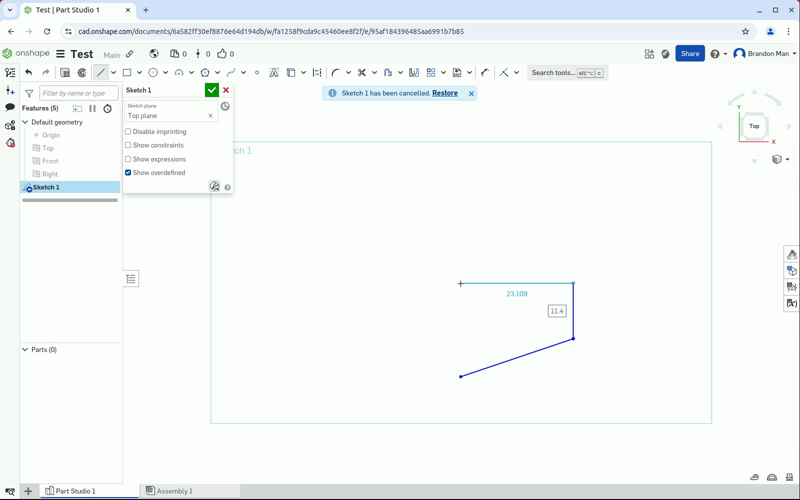
key_up(shift)
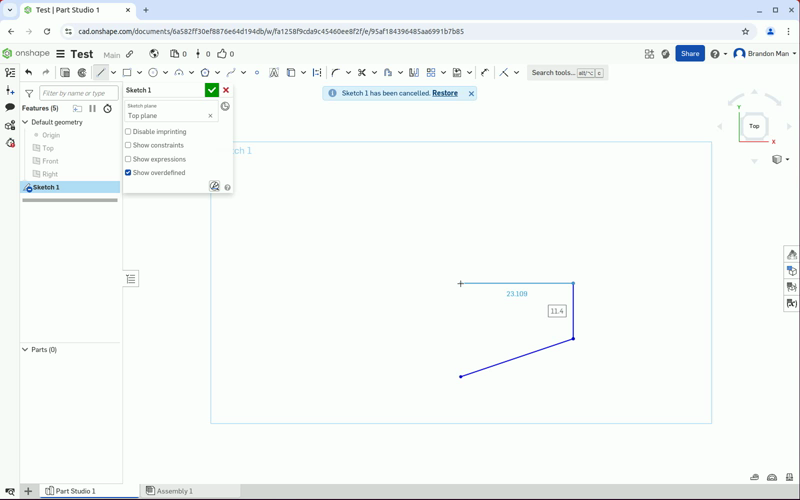
key_down(shift)
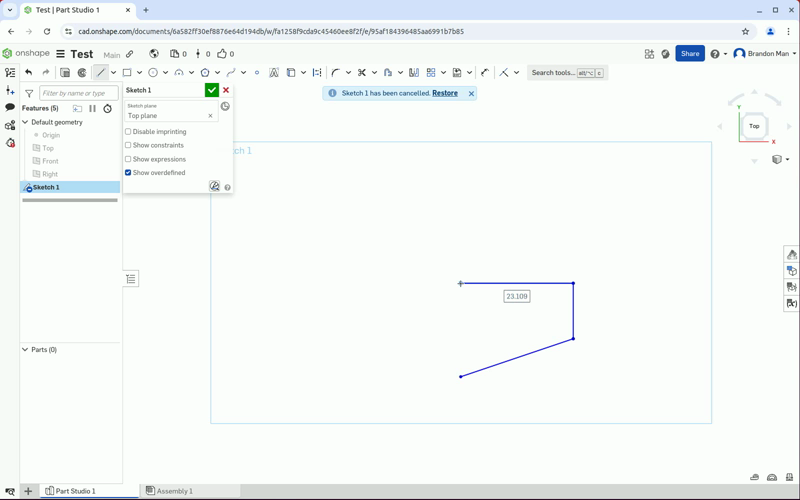
mouse_move(460, 376)
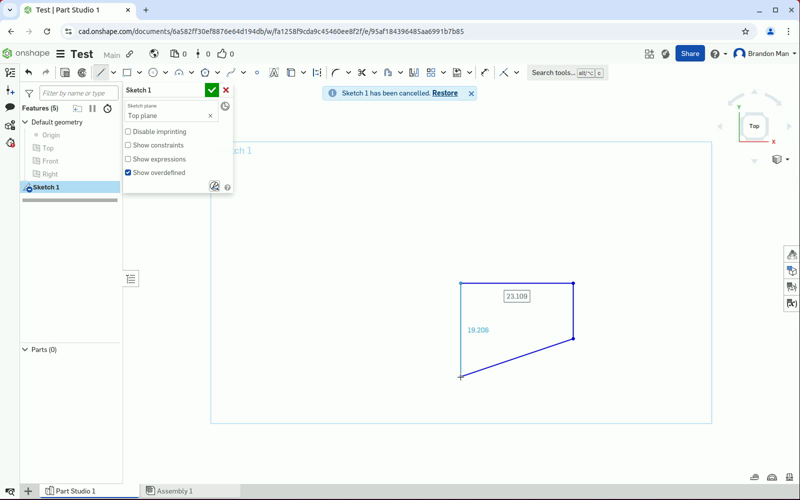
key_up(shift)
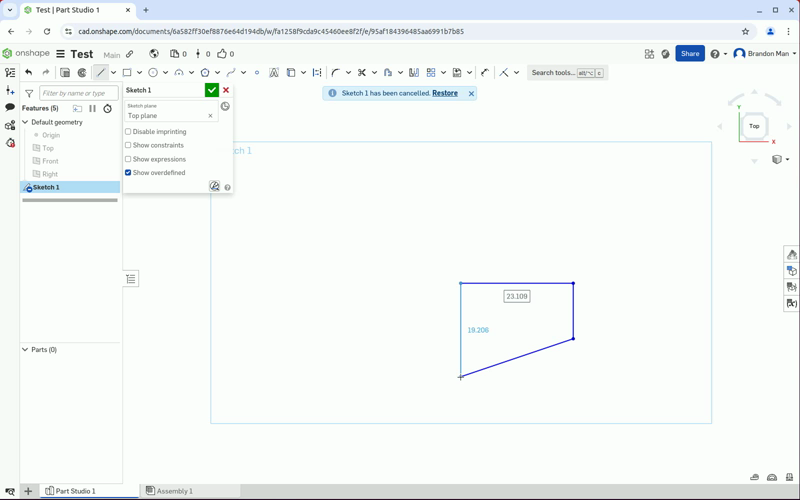
click(460, 376)
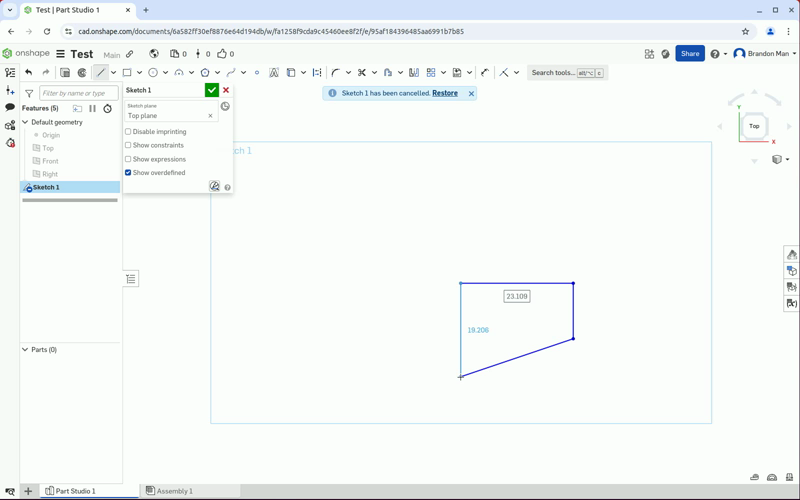
key(esc)
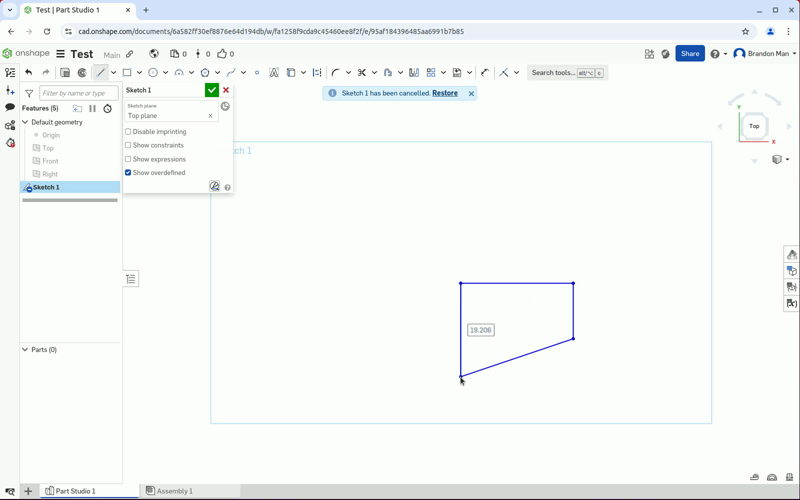
mouse_move(524, 291)
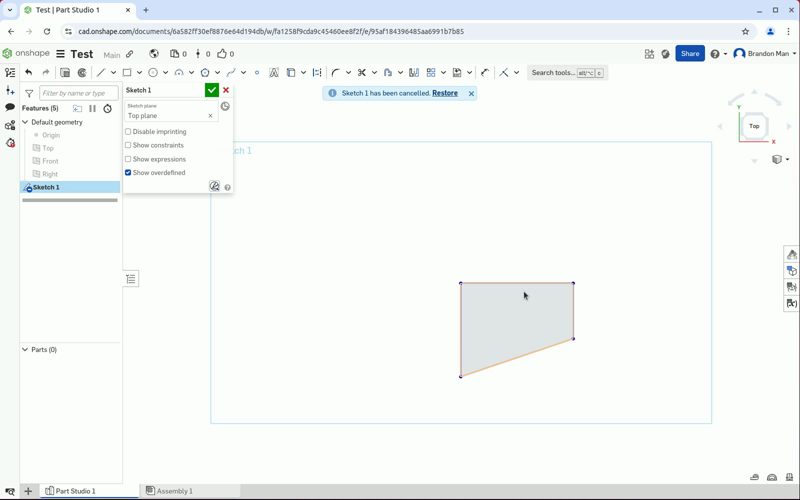
click(524, 291)
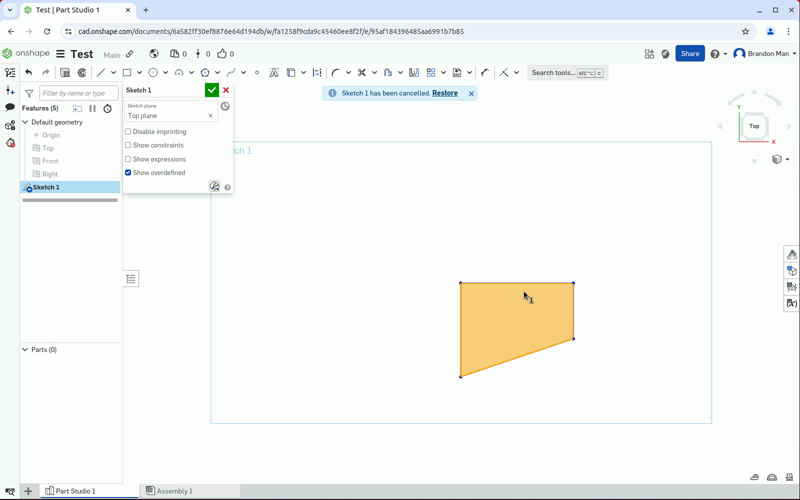
mouse_move(73, 352)
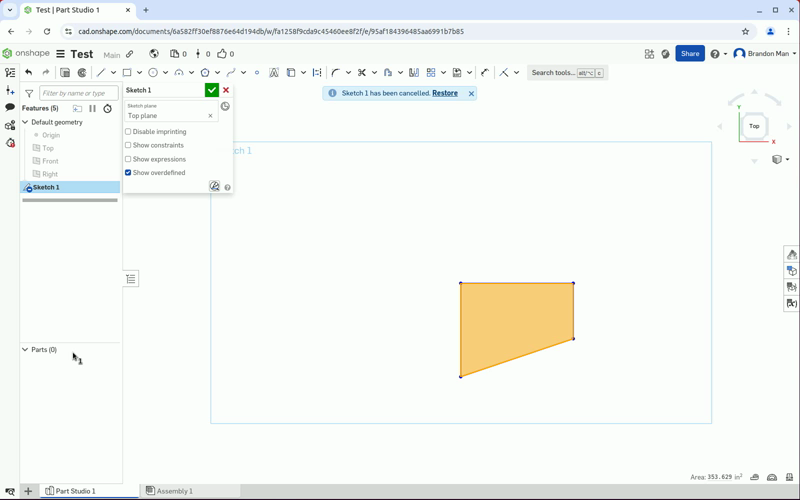
key(shift+y)
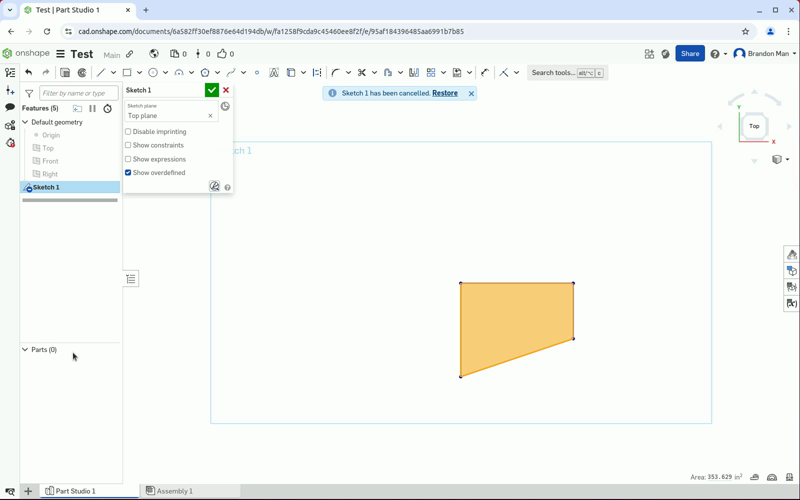
key(shift+e)
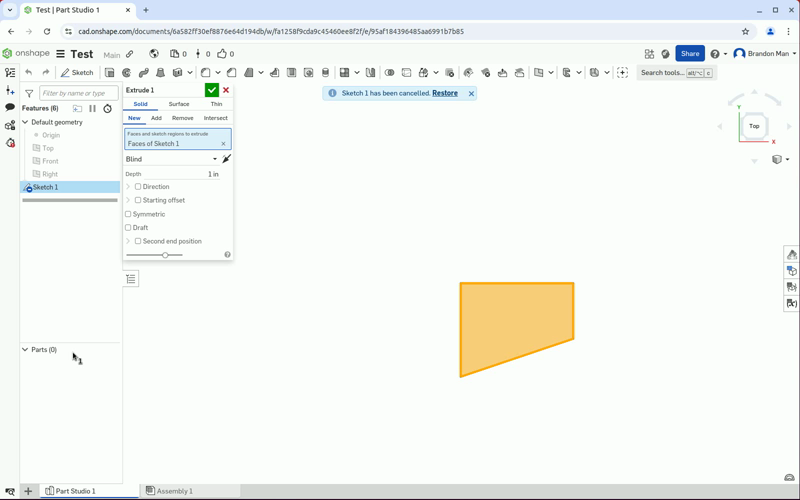
mouse_move(143, 106)
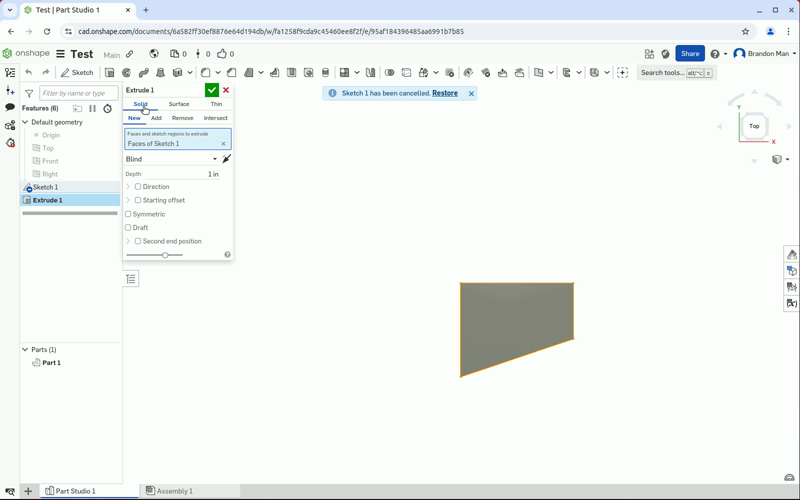
click(143, 106)
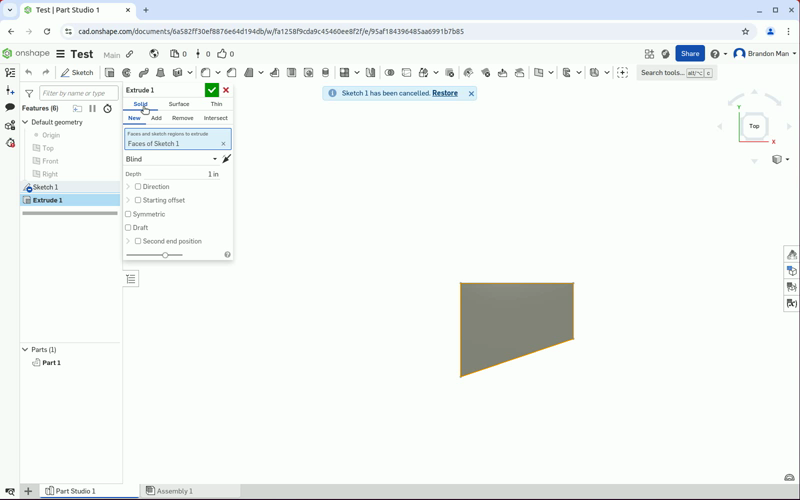
mouse_move(137, 120)
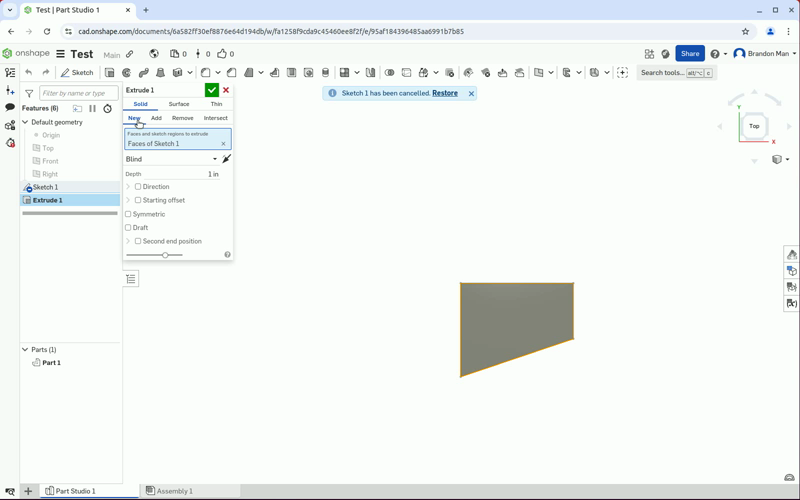
click(137, 120)
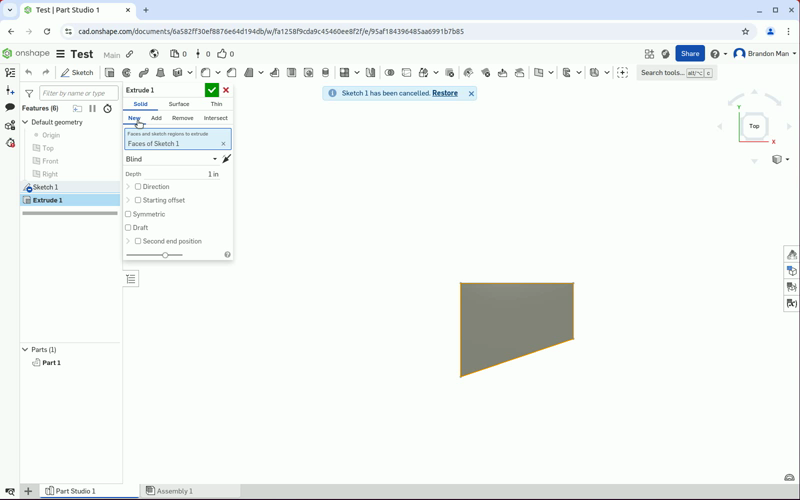
key(tab, 4)
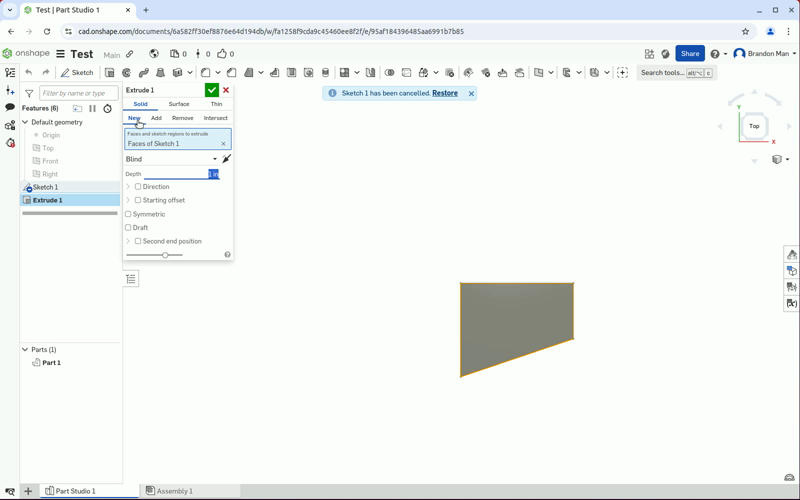
text(3.851)
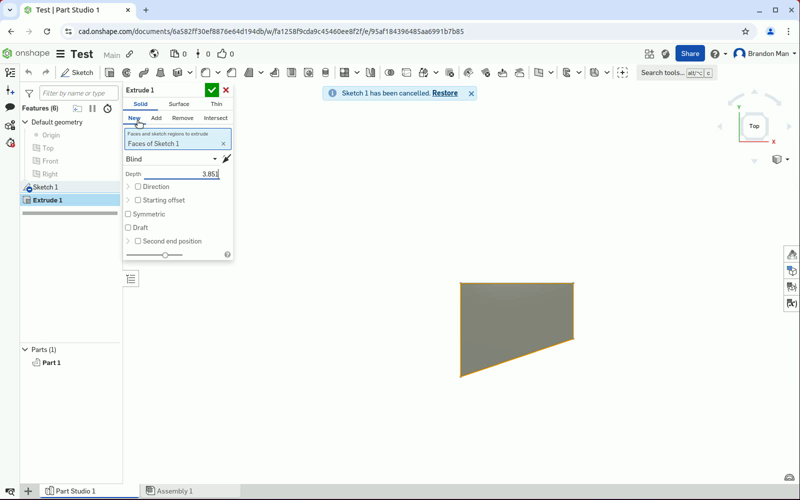
key(enter)
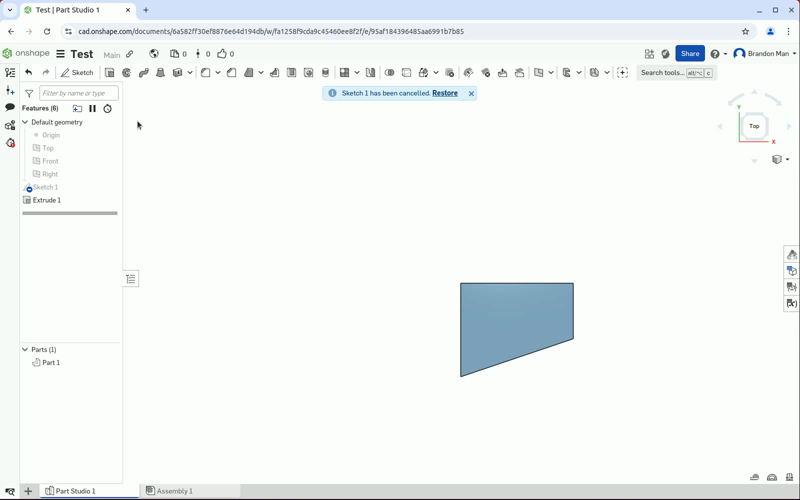
key(shift+h)
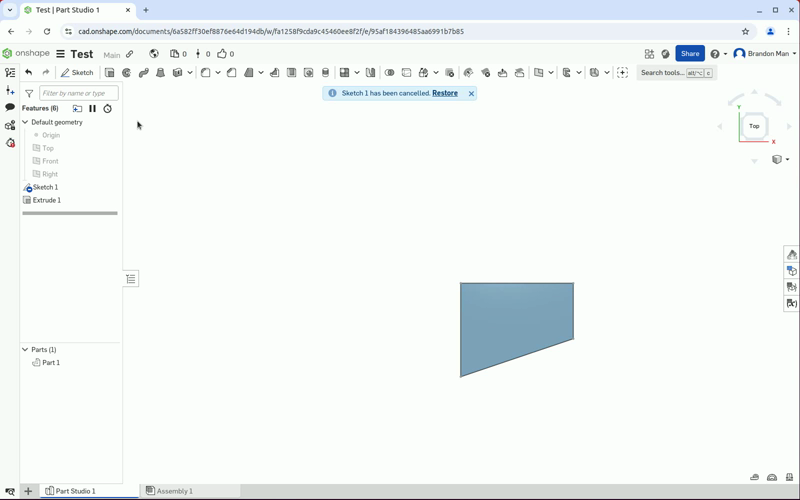
key(shift+h)
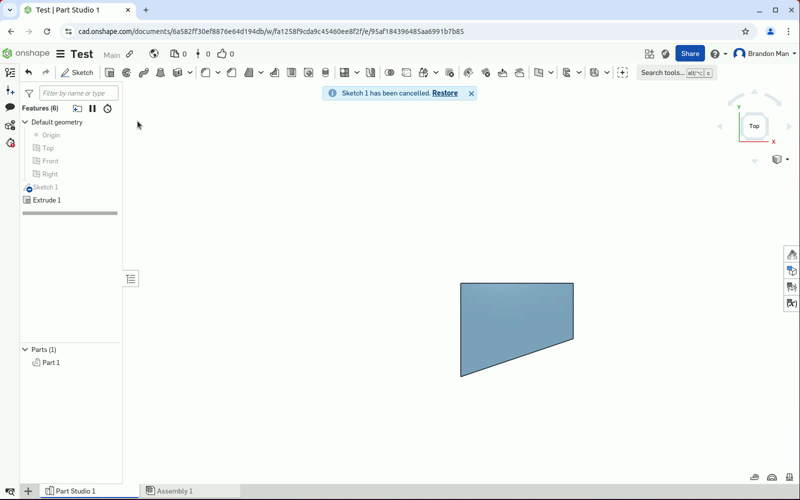
mouse_move(73, 189)
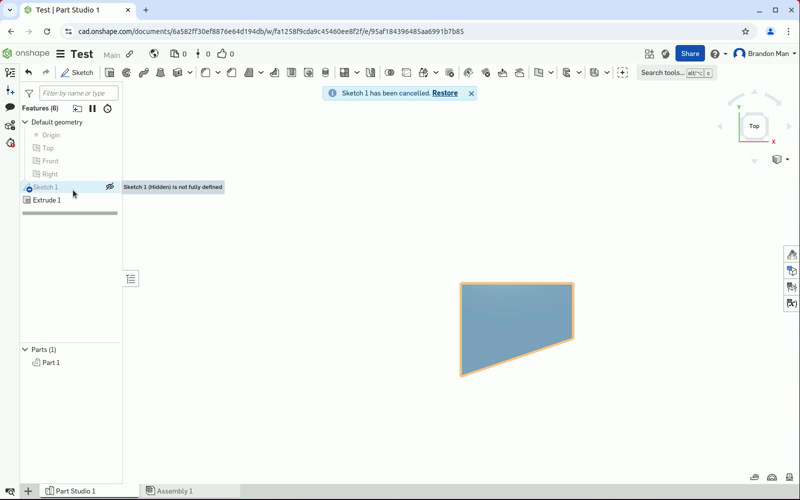
click(73, 189)
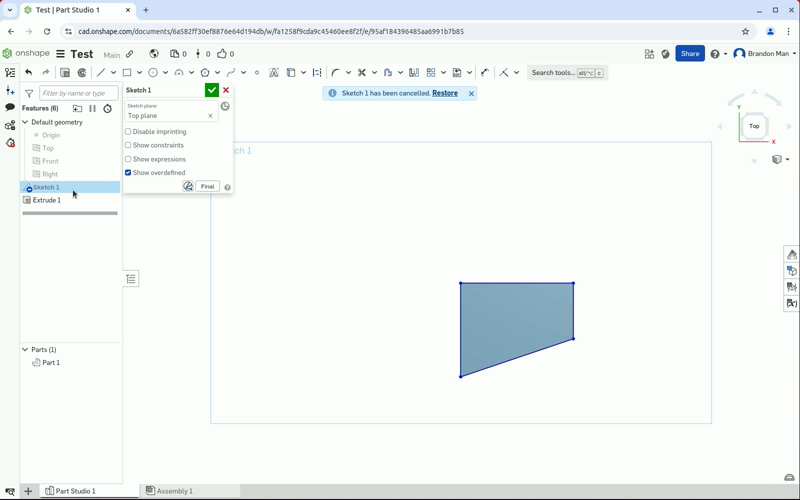
mouse_move(229, 92)
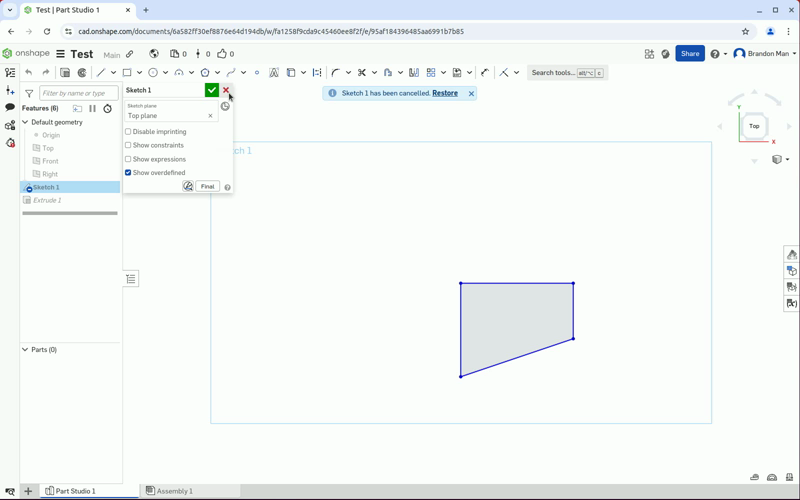
click(229, 92)
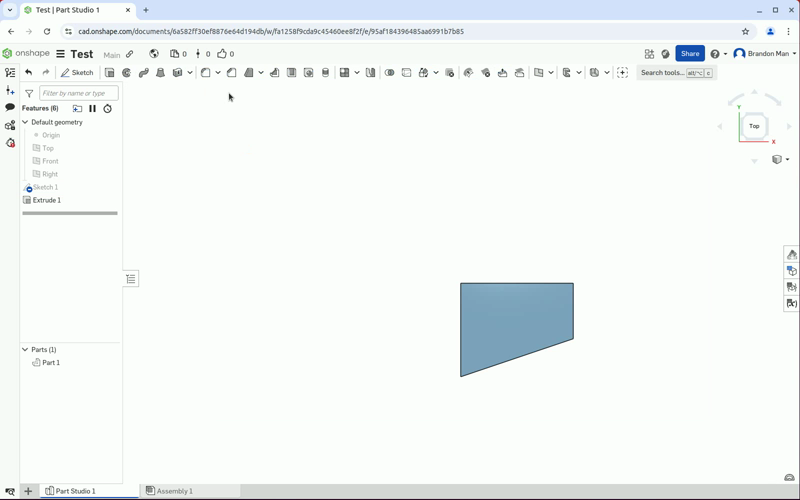
mouse_move(541, 75)
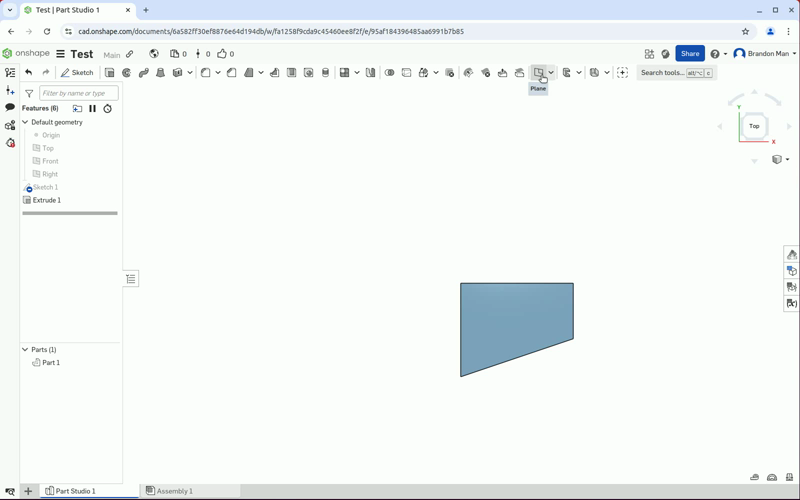
click(541, 75)
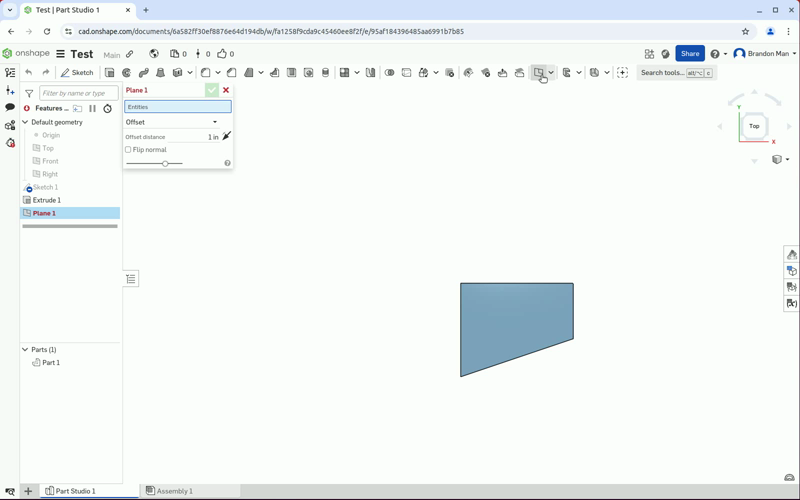
mouse_move(73, 150)
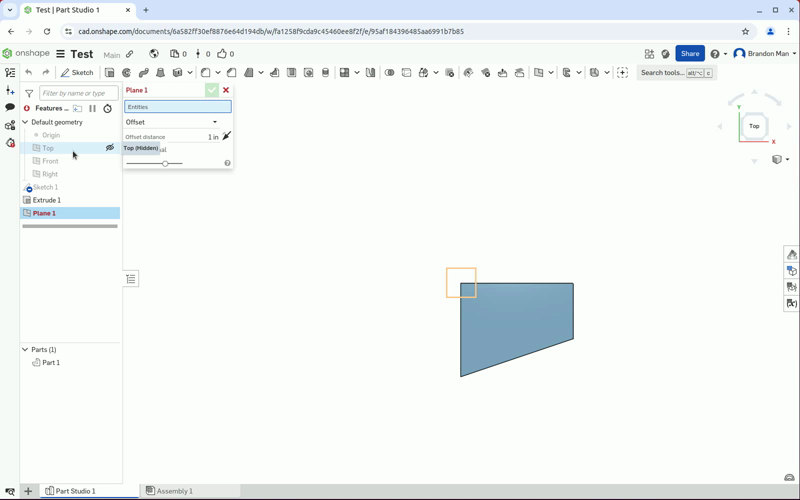
click(73, 150)
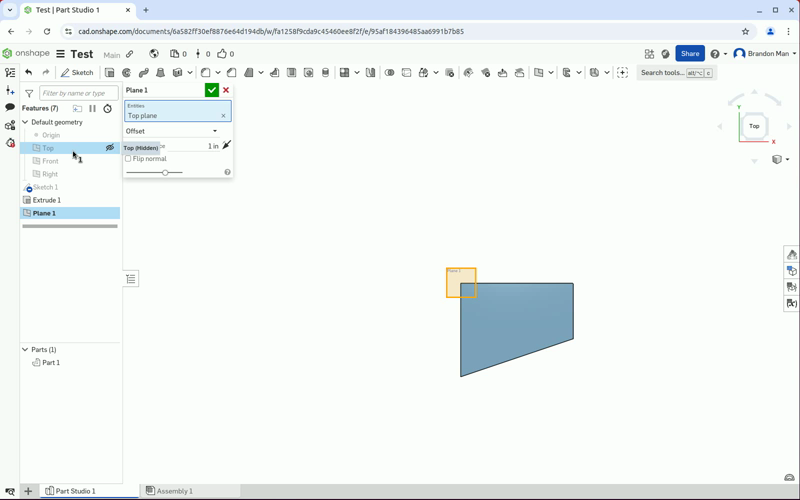
key(tab, 2)
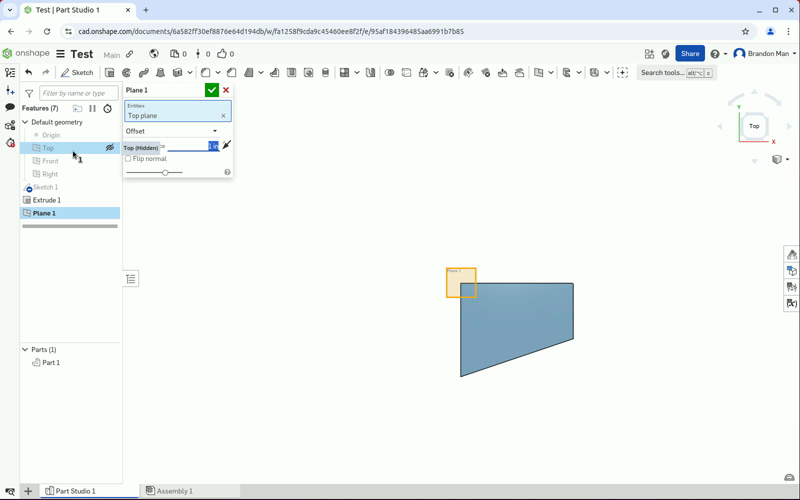
text(3.851)
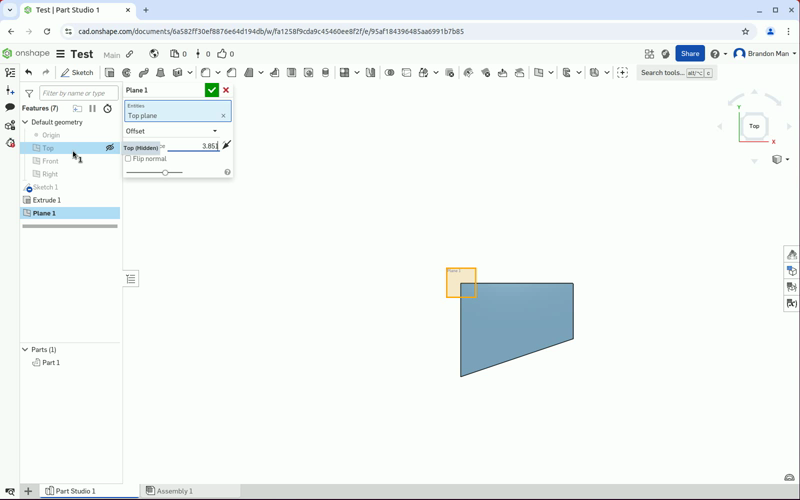
key(enter, 2)
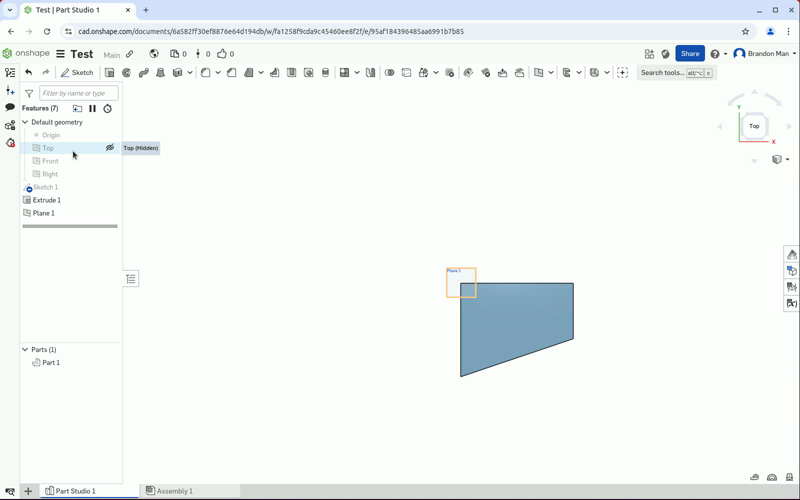
key(shift+s)
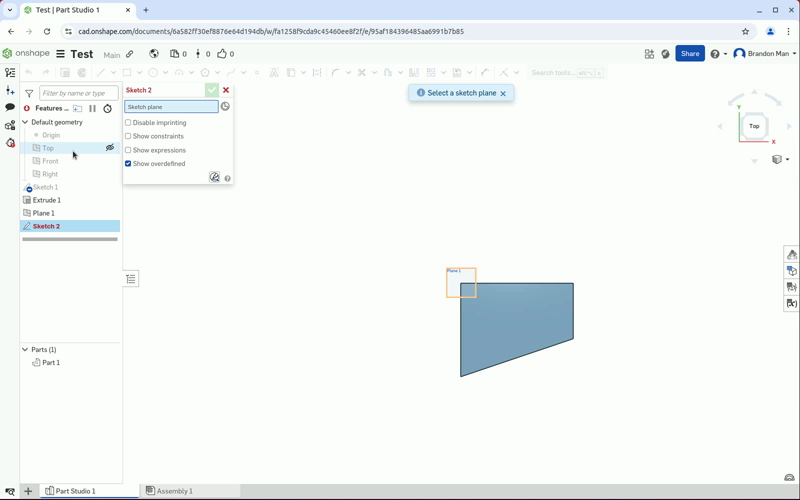
mouse_move(73, 215)
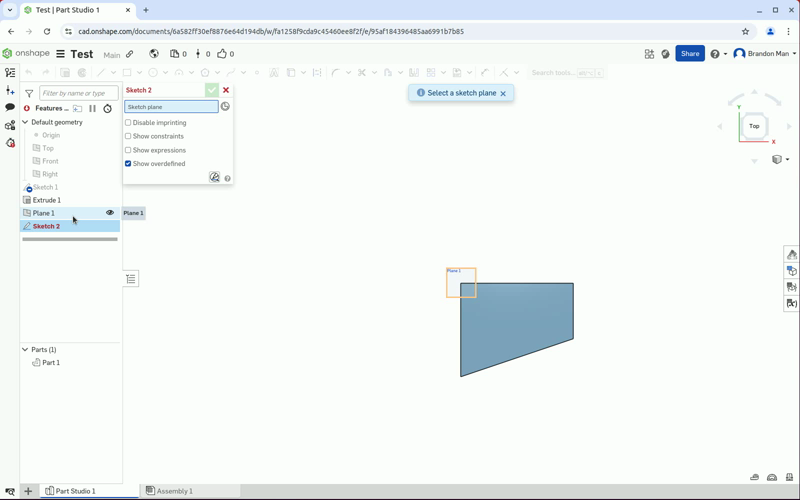
click(73, 215)
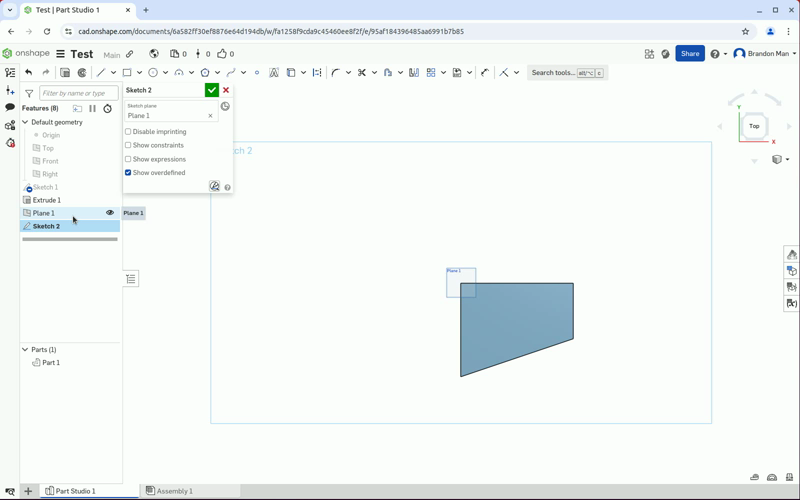
mouse_move(73, 352)
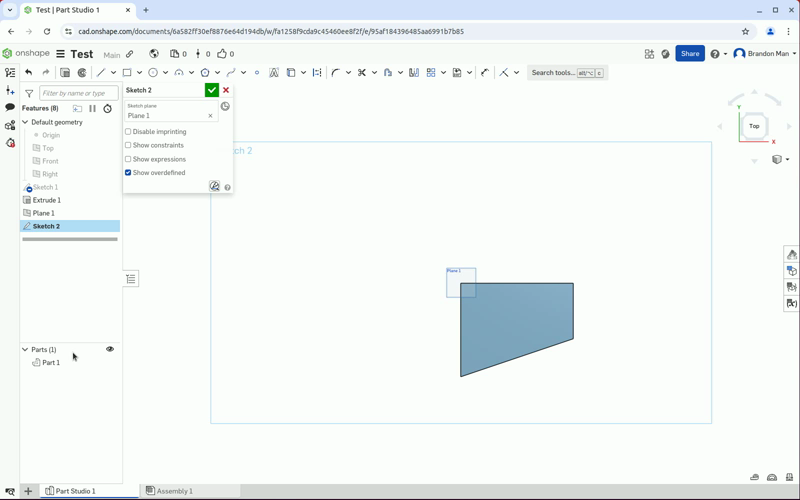
key(y)
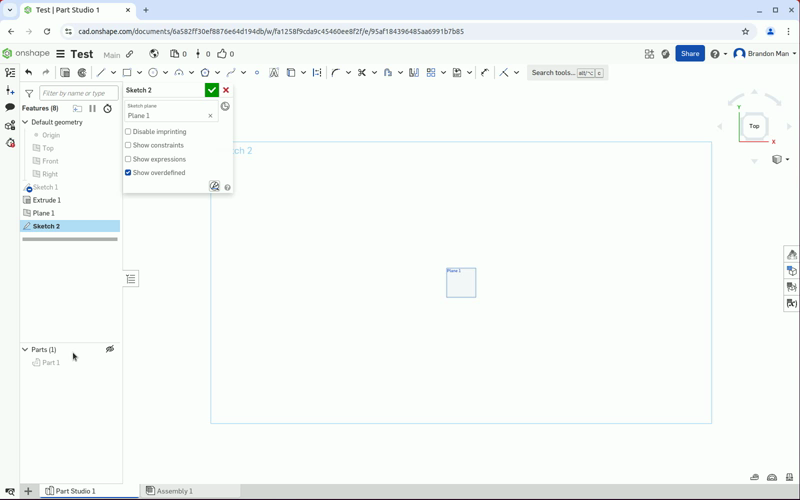
key(l)
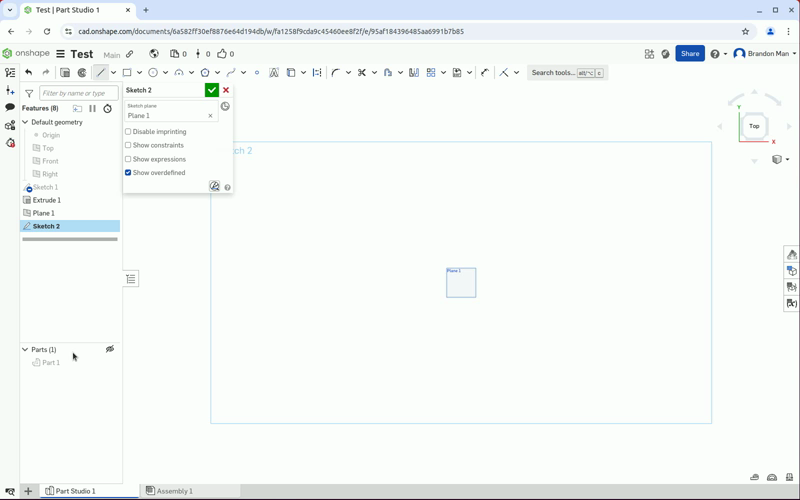
key_down(shift)
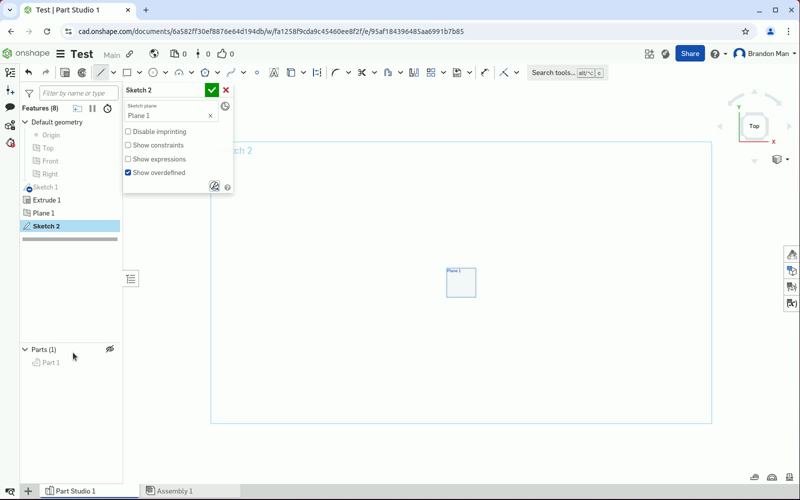
mouse_move(460, 376)
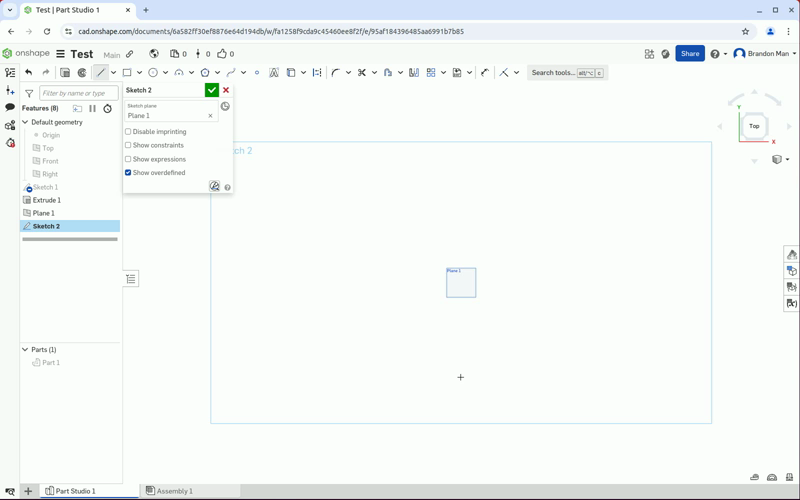
click(460, 376)
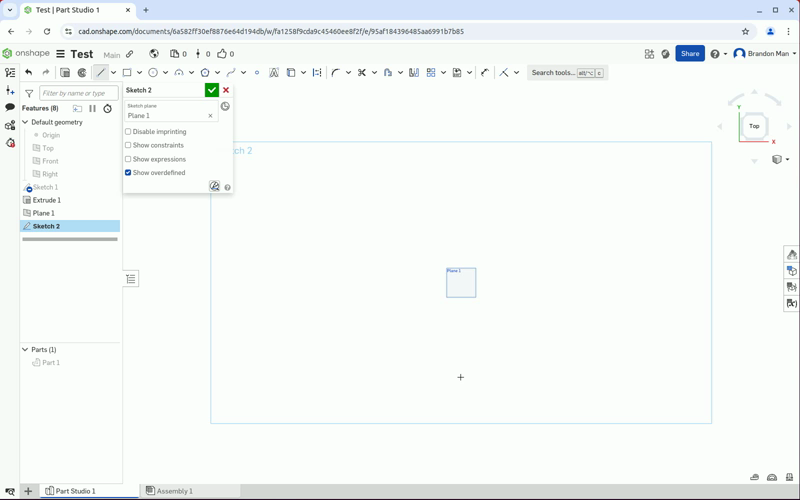
key_up(shift)
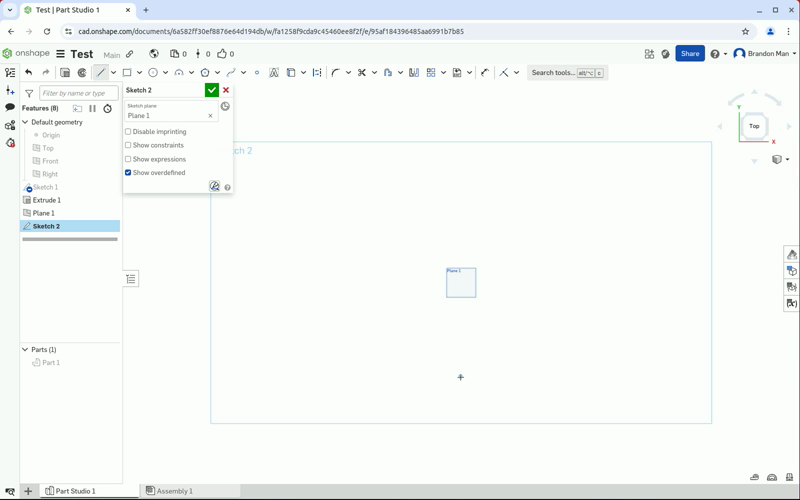
key_down(shift)
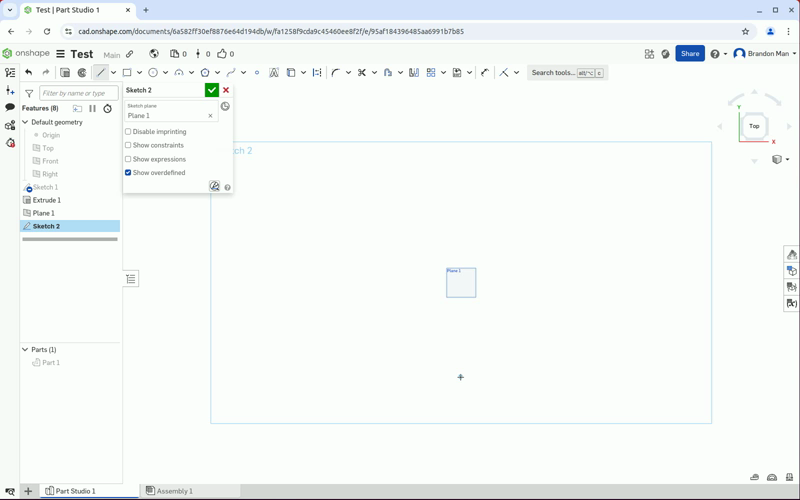
mouse_move(490, 376)
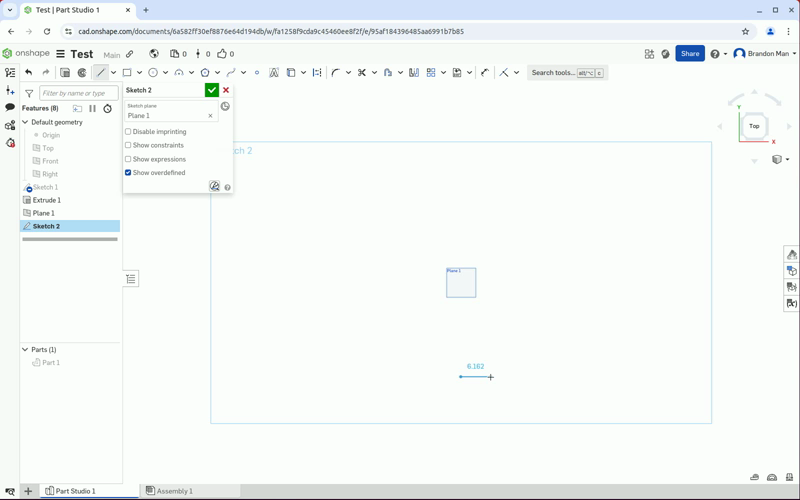
mouse_move(498, 363)
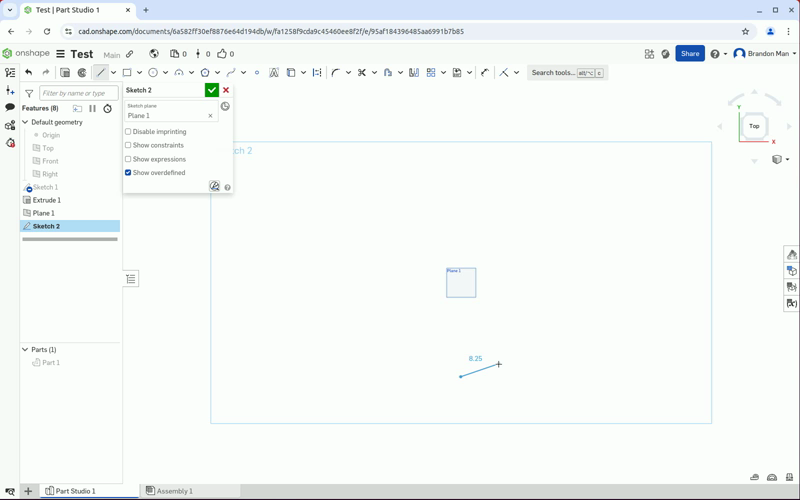
click(498, 363)
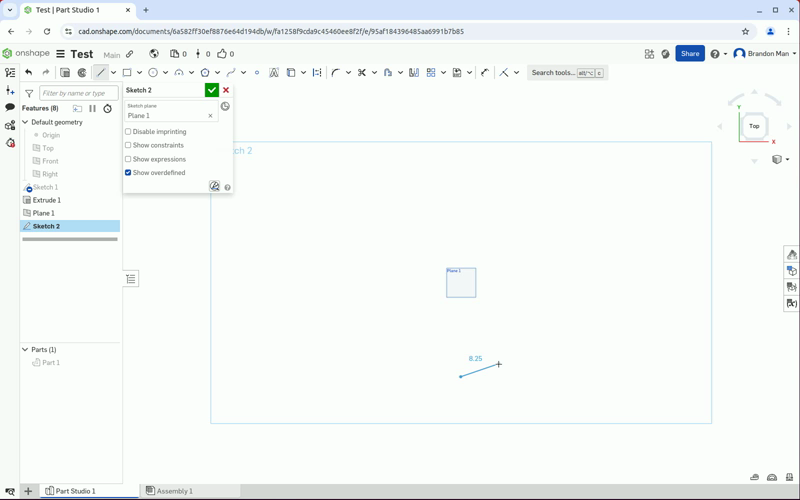
key_up(shift)
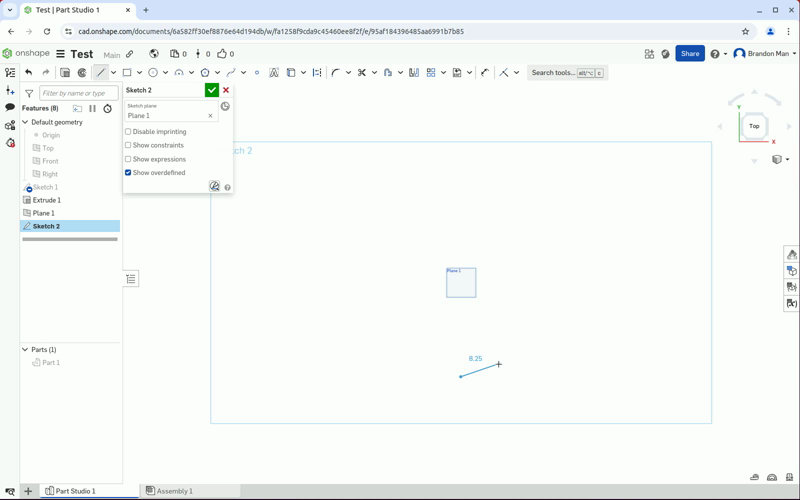
key_down(shift)
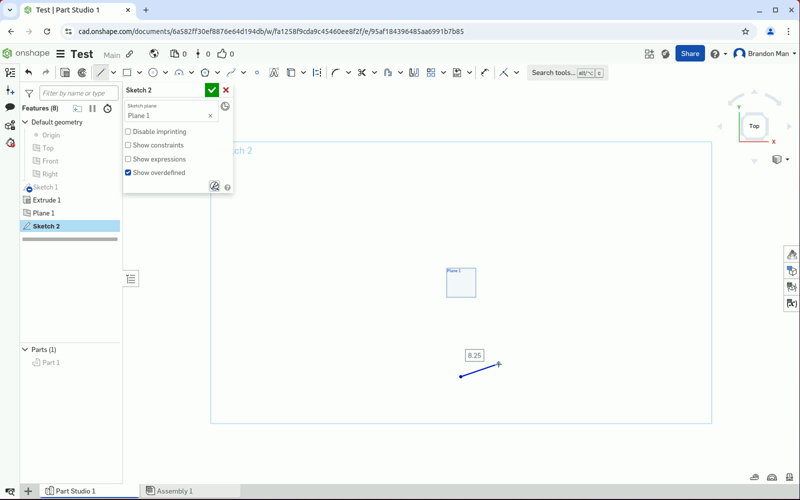
mouse_move(498, 302)
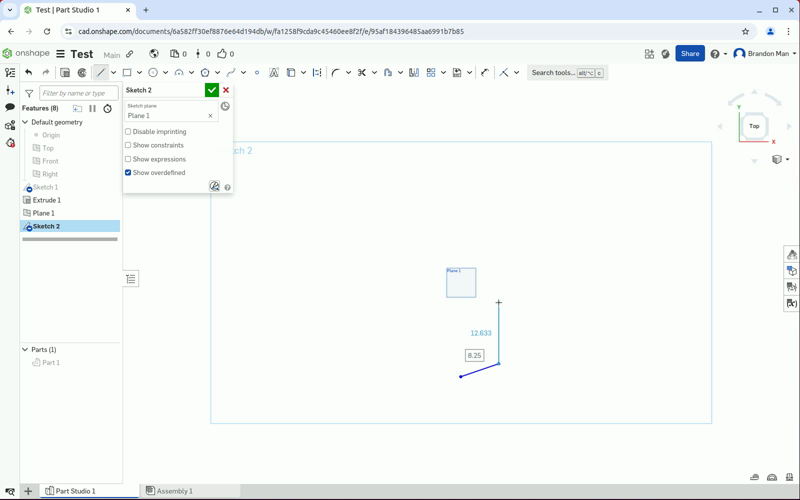
click(498, 302)
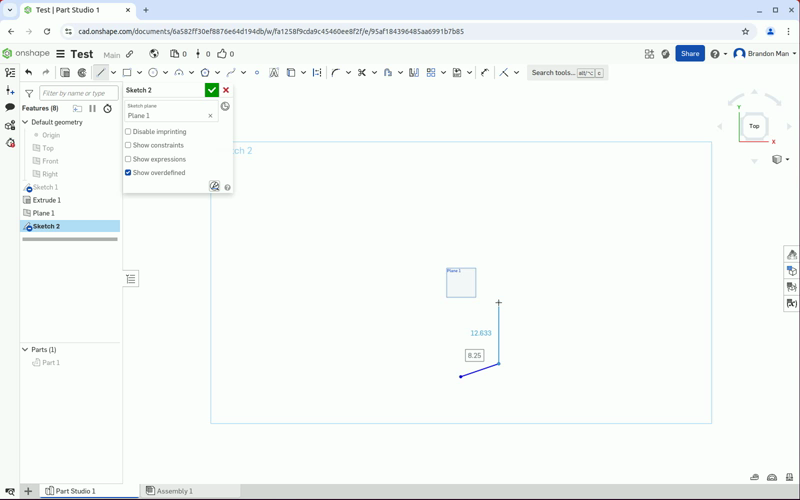
key_up(shift)
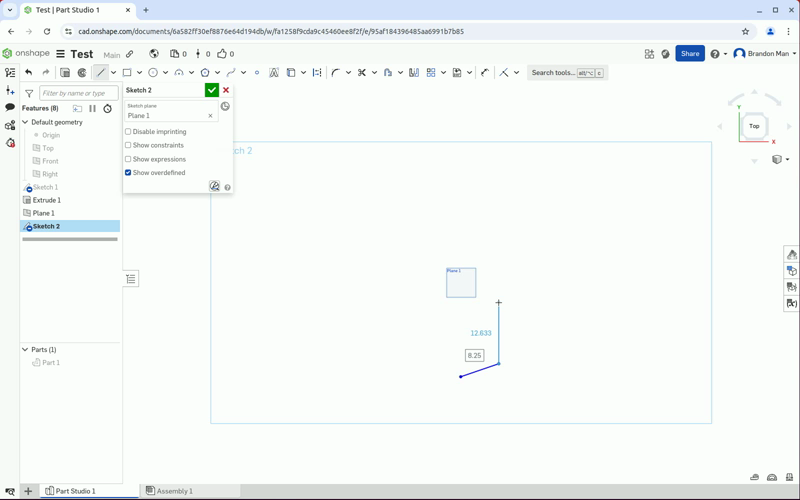
key_down(shift)
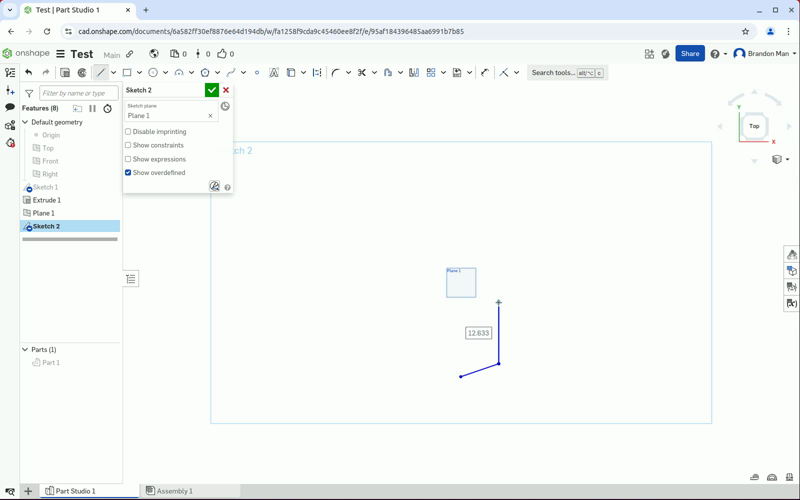
mouse_move(573, 302)
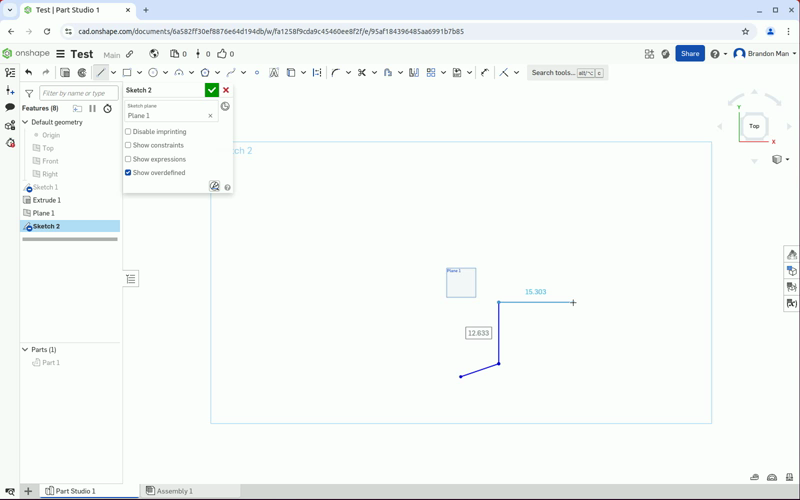
click(573, 302)
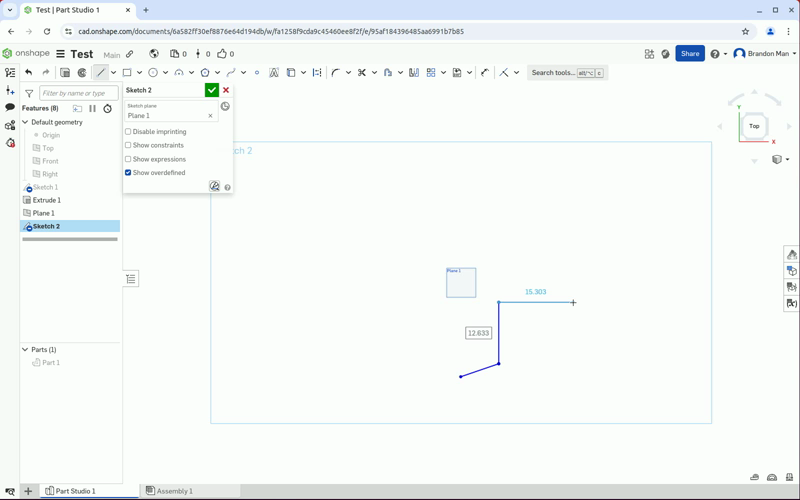
key_up(shift)
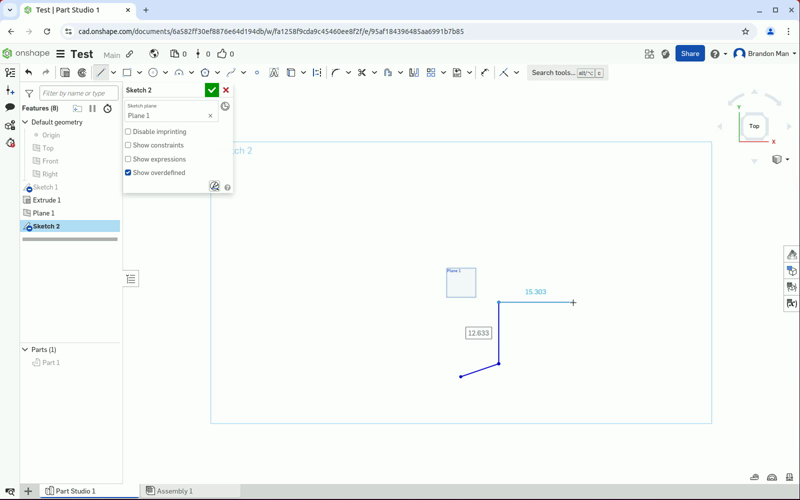
key_down(shift)
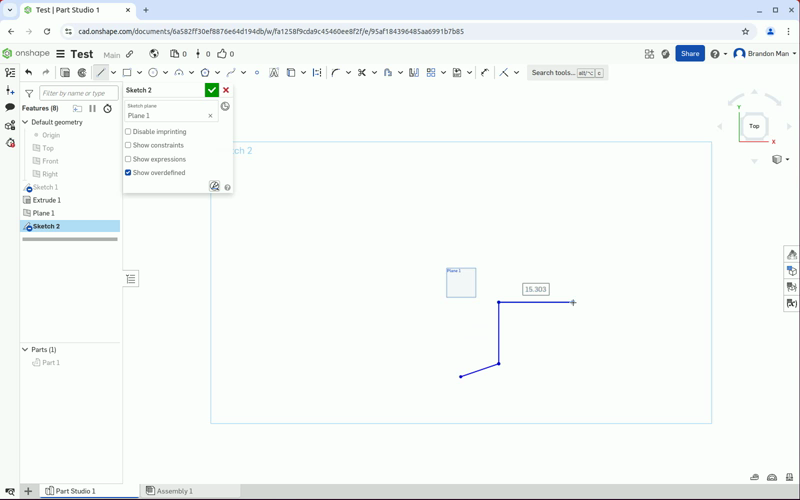
mouse_move(589, 302)
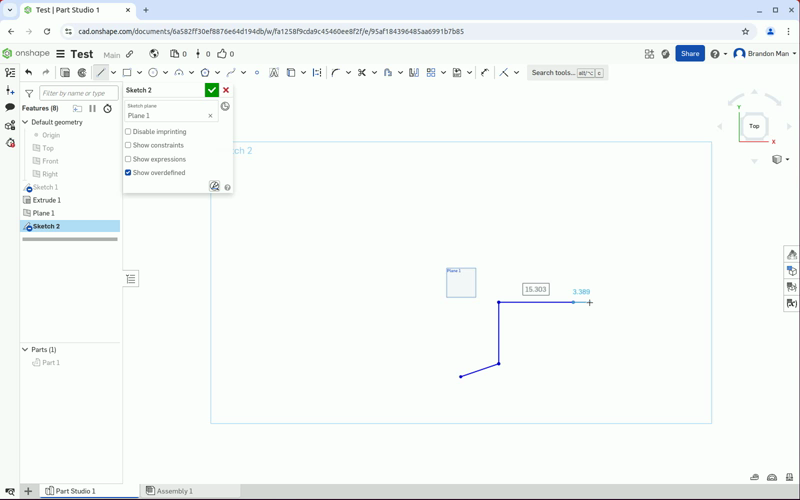
mouse_move(573, 283)
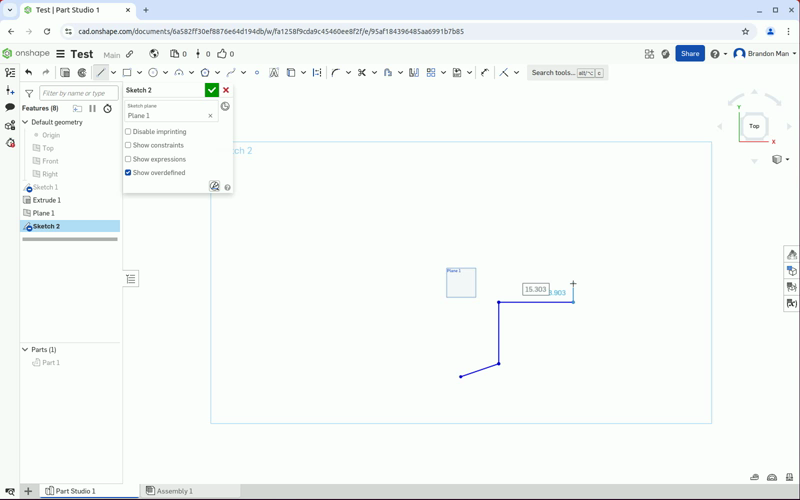
click(573, 283)
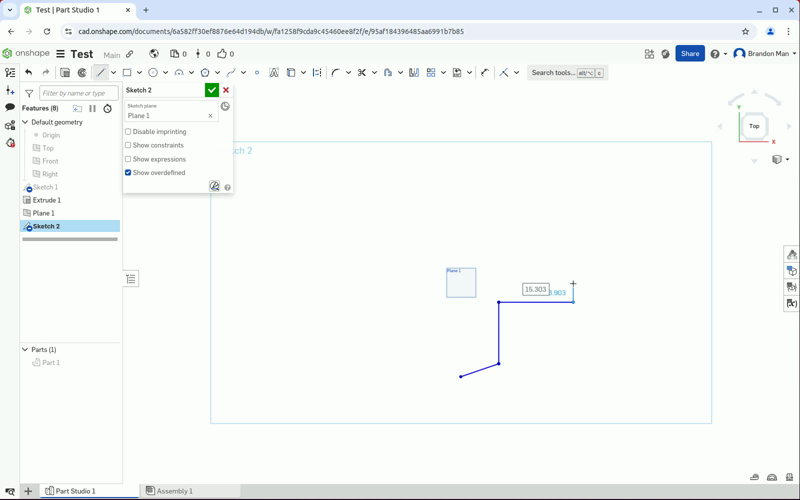
key_up(shift)
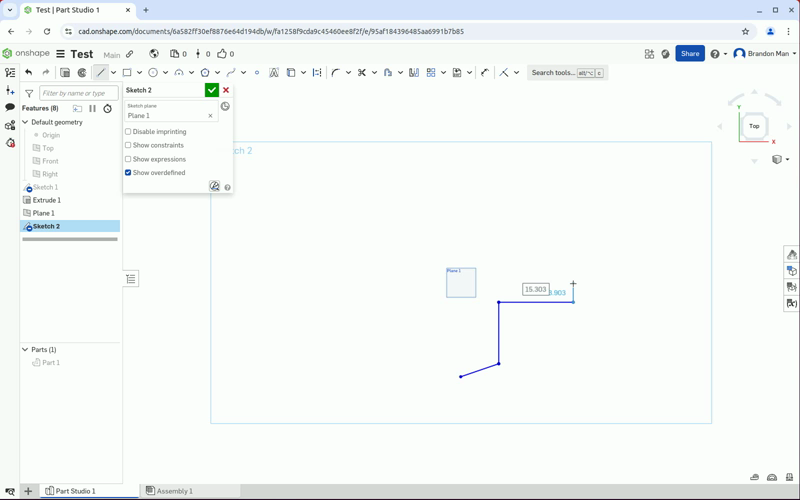
key_down(shift)
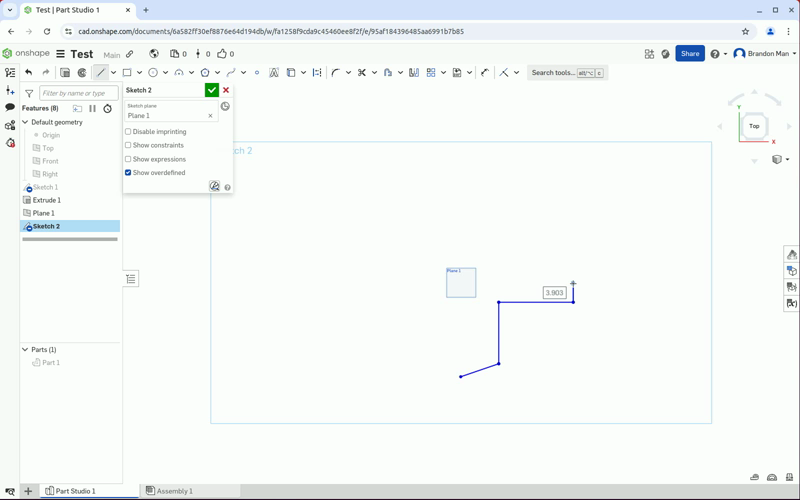
mouse_move(460, 283)
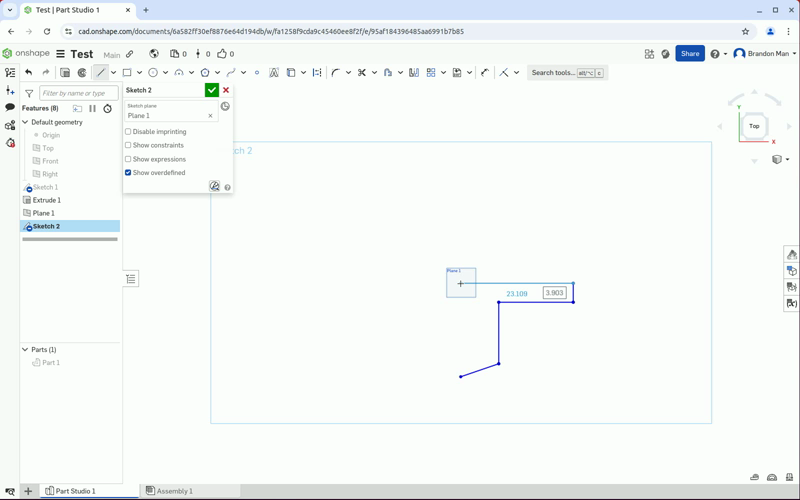
click(460, 283)
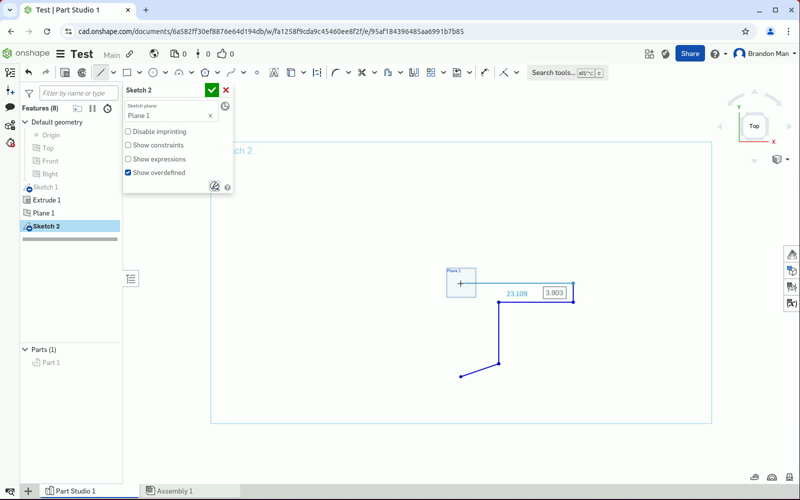
key_up(shift)
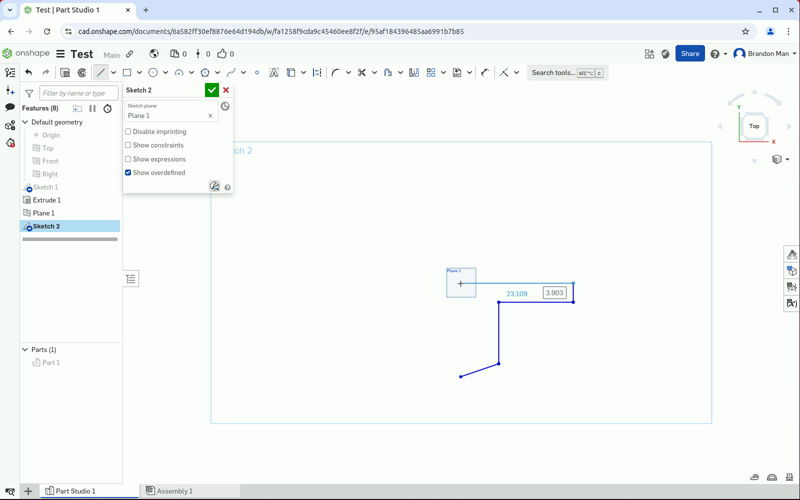
key_down(shift)
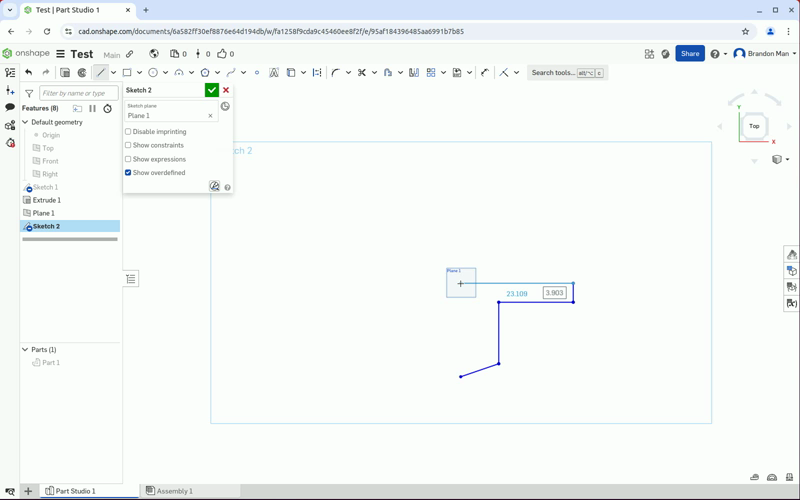
mouse_move(460, 376)
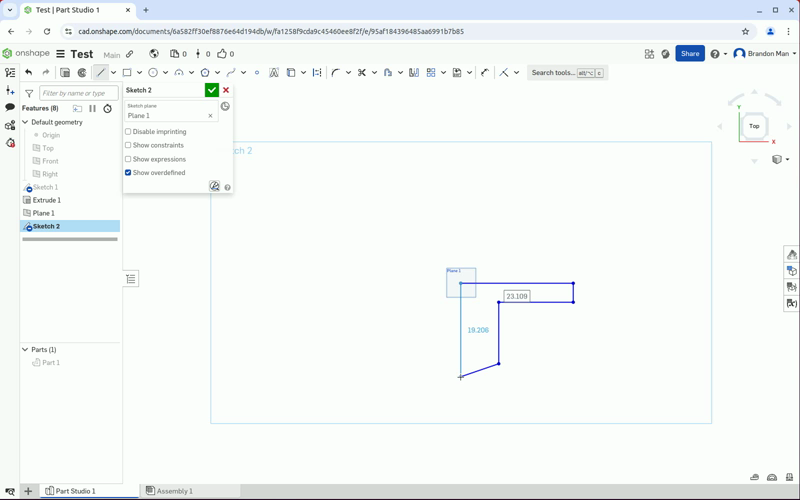
key_up(shift)
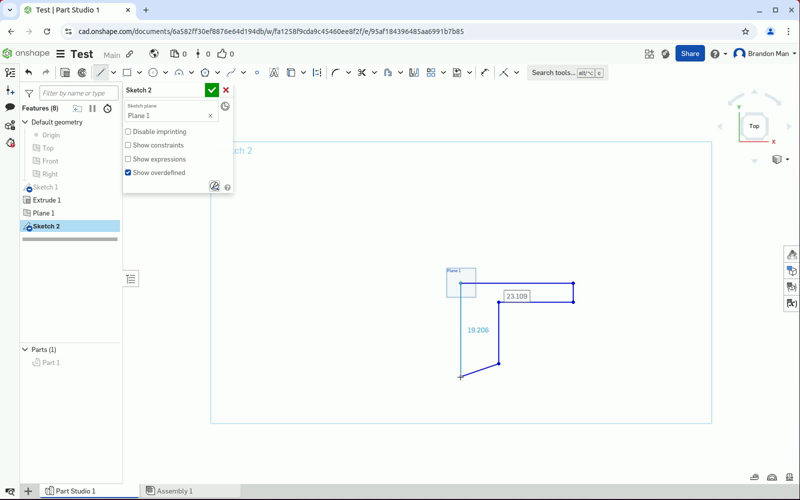
click(460, 376)
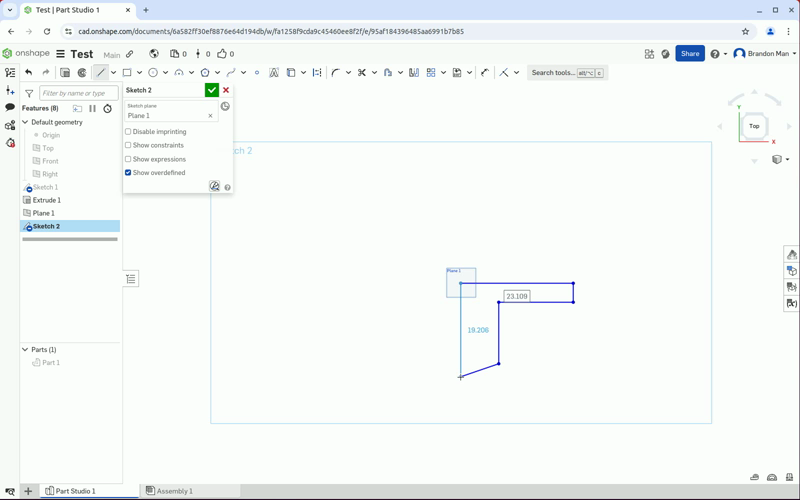
key(esc)
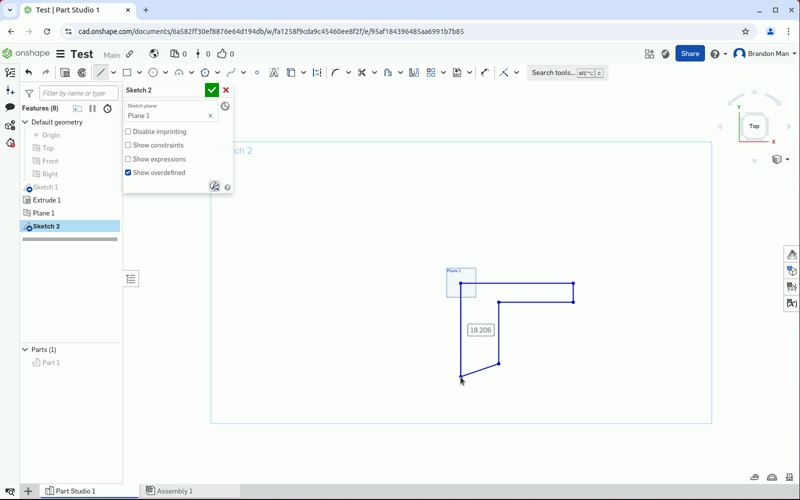
mouse_move(489, 354)
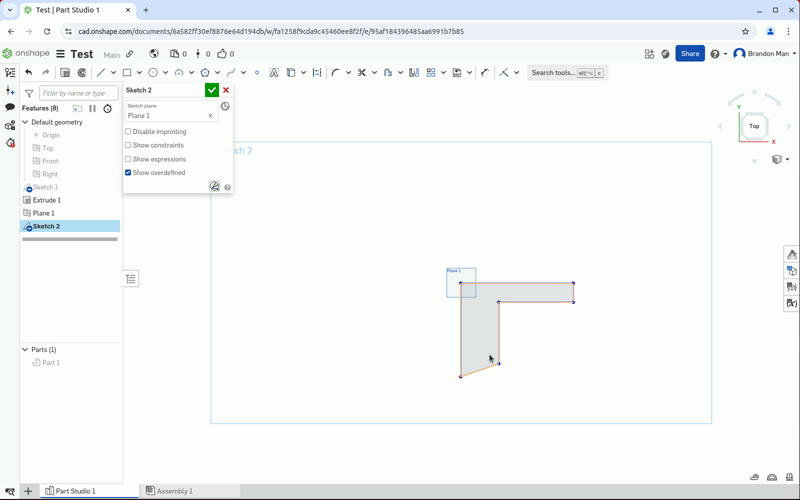
click(489, 354)
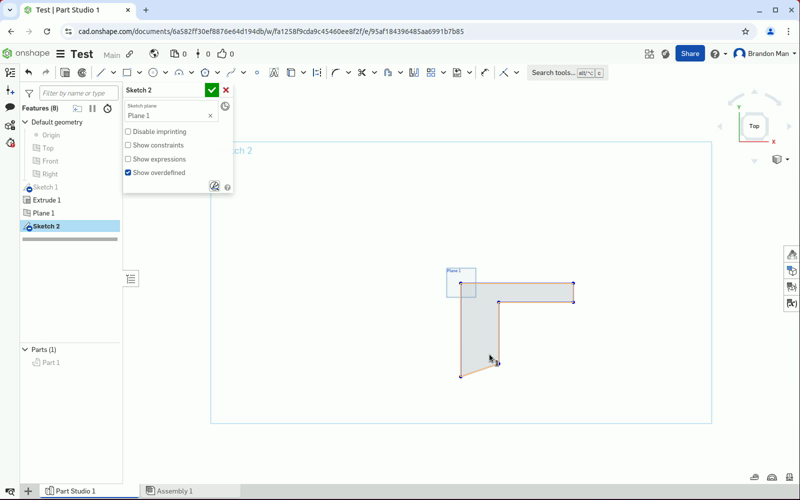
mouse_move(73, 352)
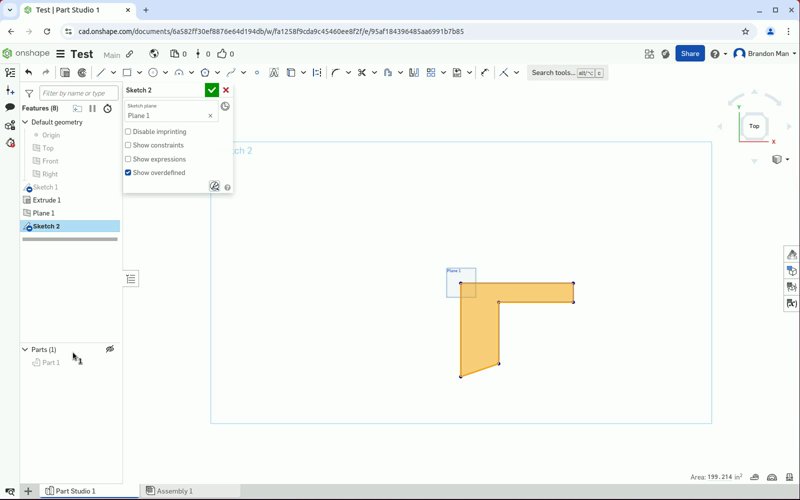
key(shift+y)
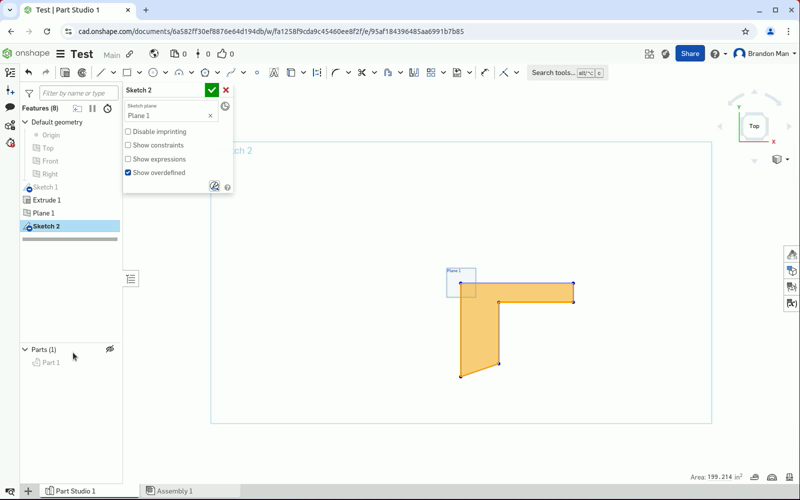
key(shift+e)
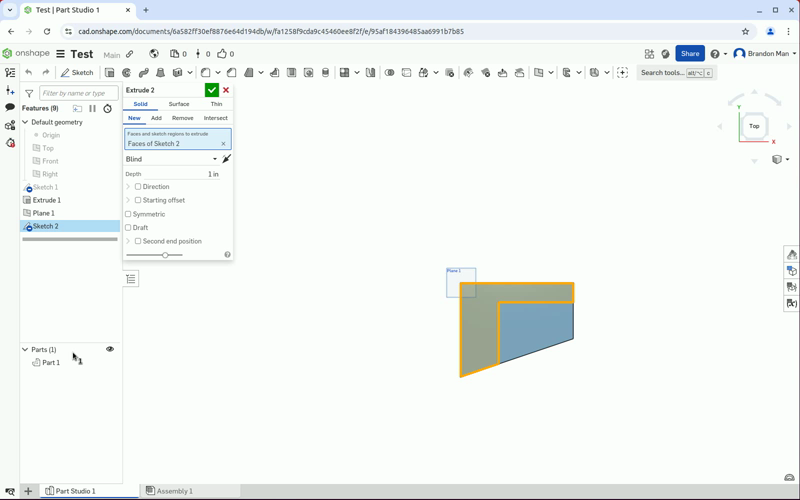
mouse_move(143, 106)
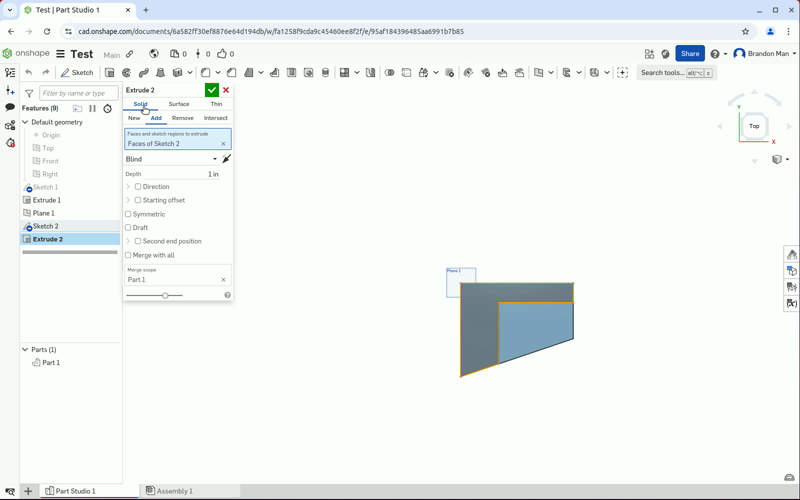
click(143, 106)
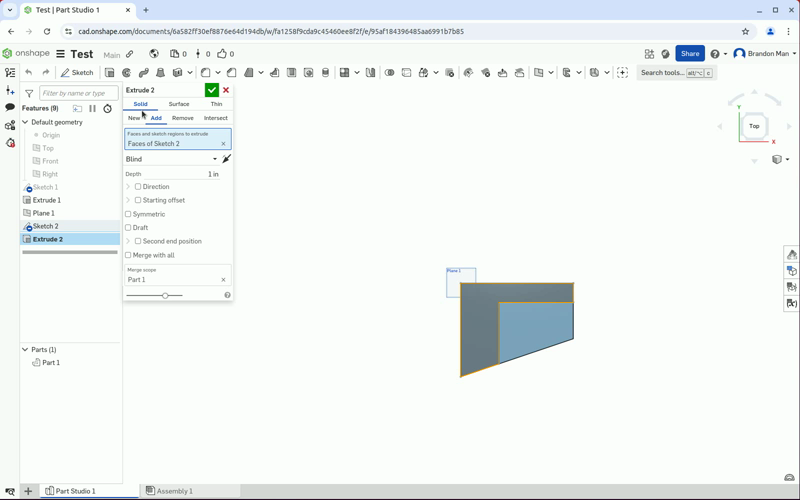
mouse_move(137, 120)
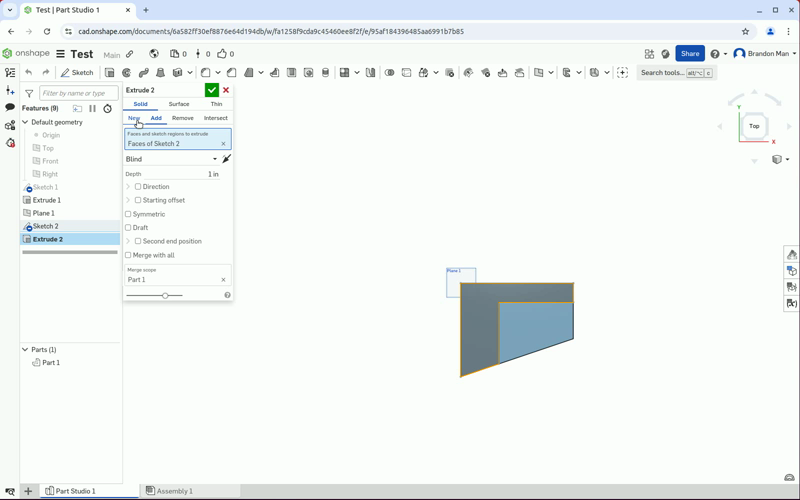
click(137, 120)
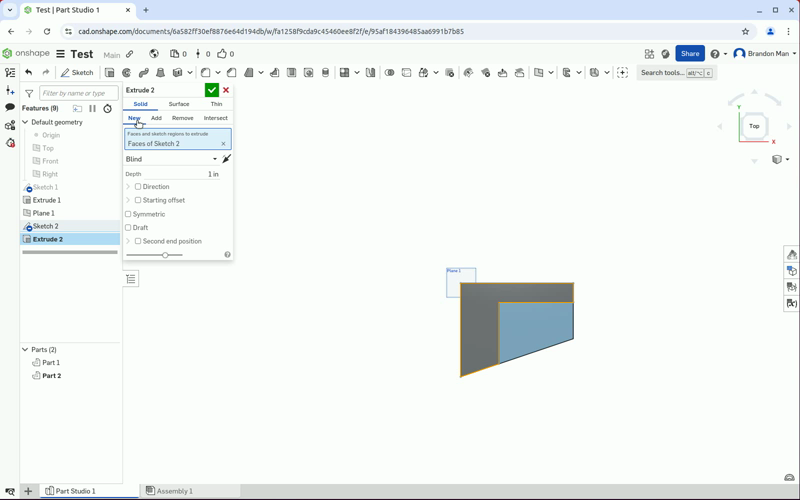
key(tab, 4)
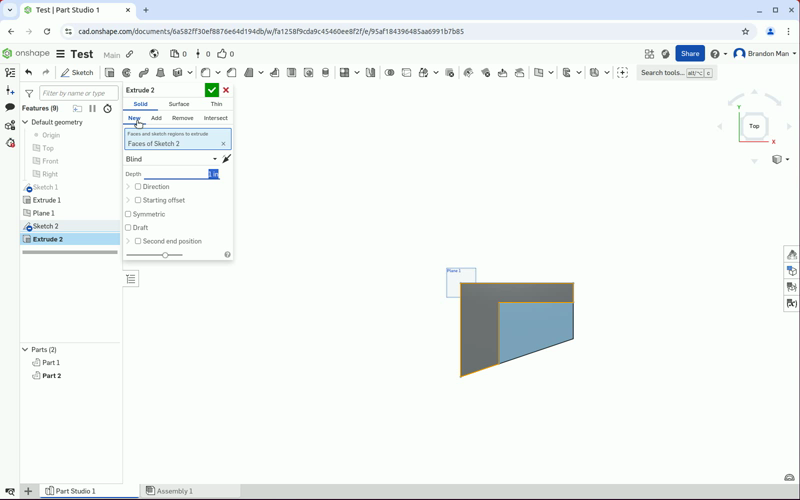
text(11.554)
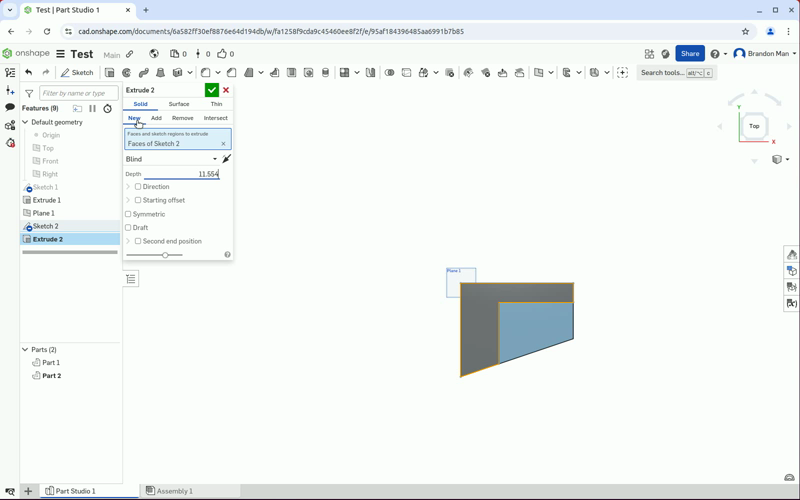
key(enter)
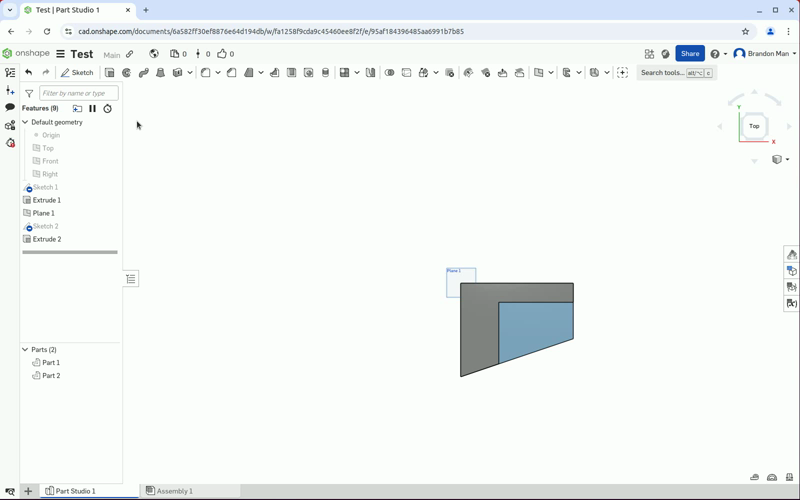
key(shift+h)
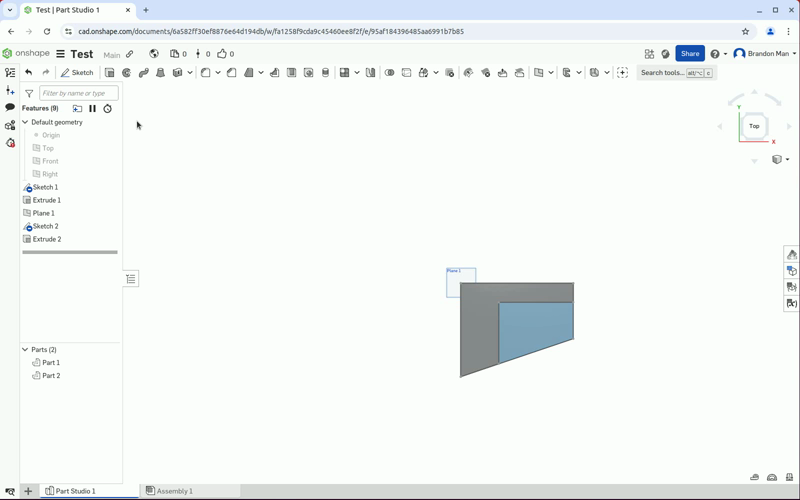
key(shift+h)
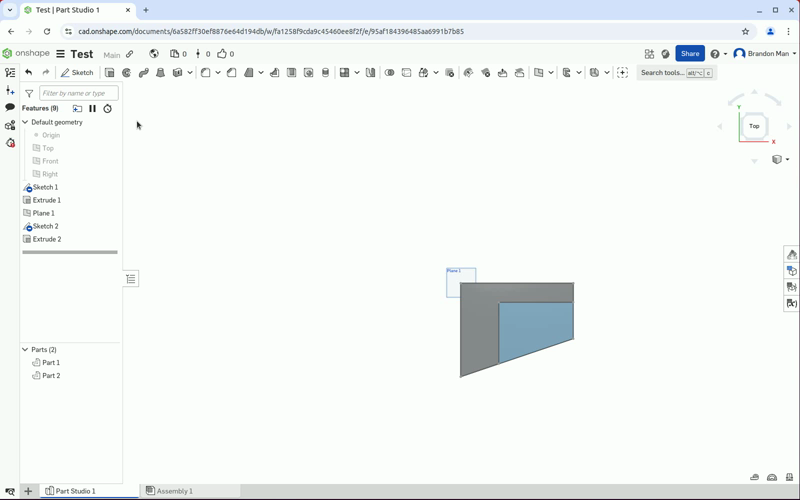
key(shift+7)
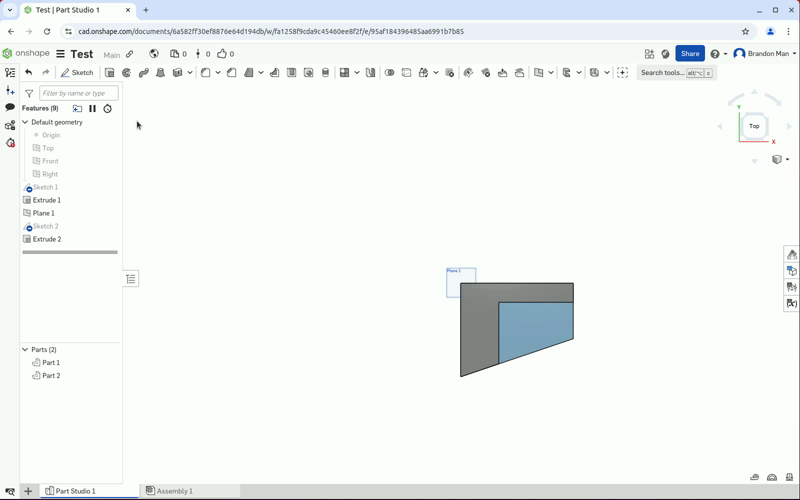
key(up, 3)
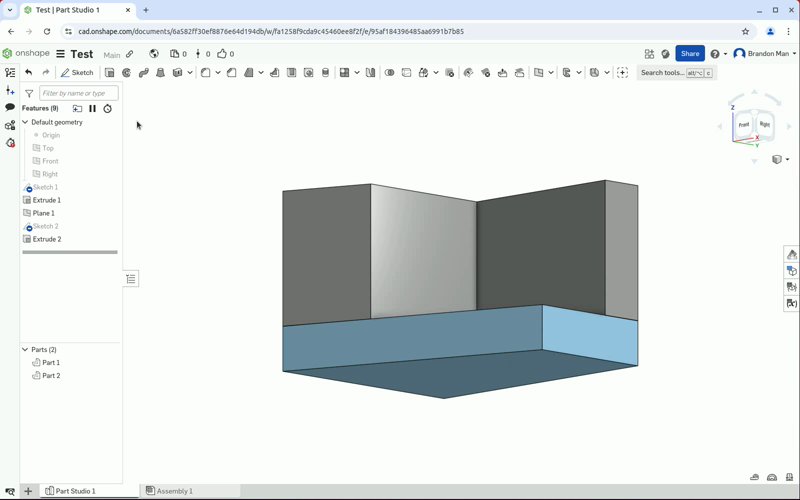
key(left, 3)
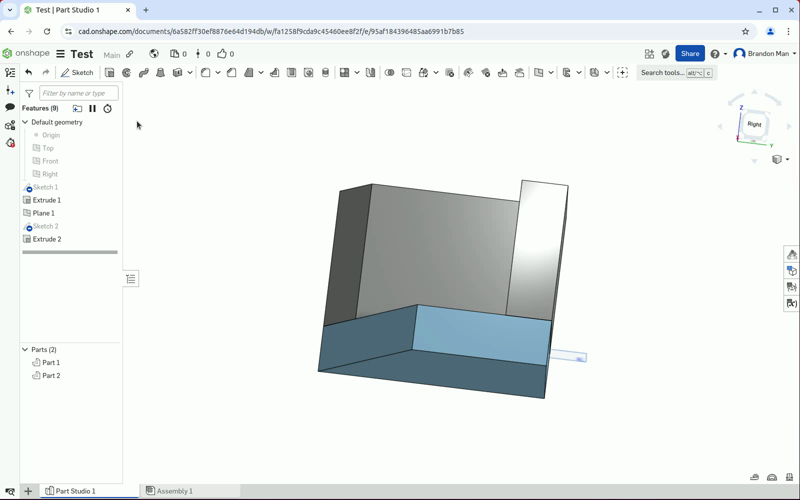
key(right, 3)
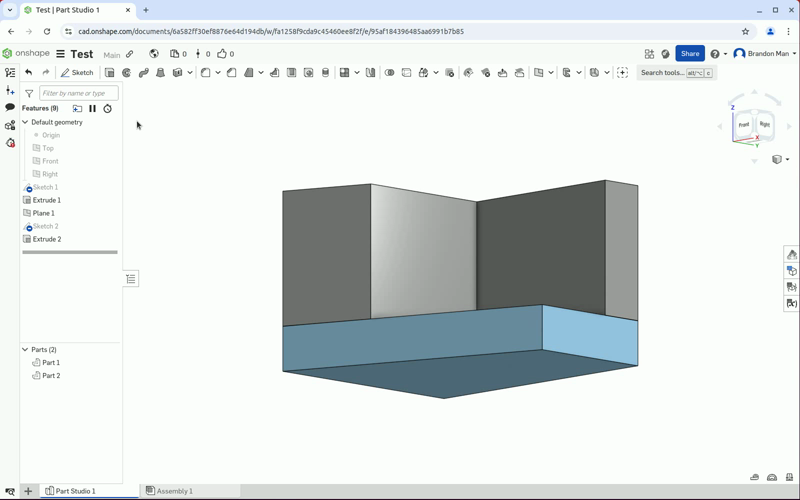
key(down, 3)
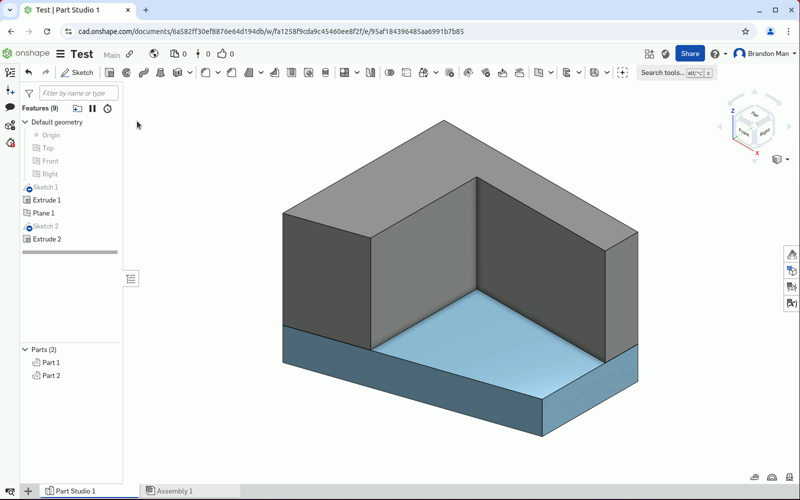
mouse_move(73, 189)
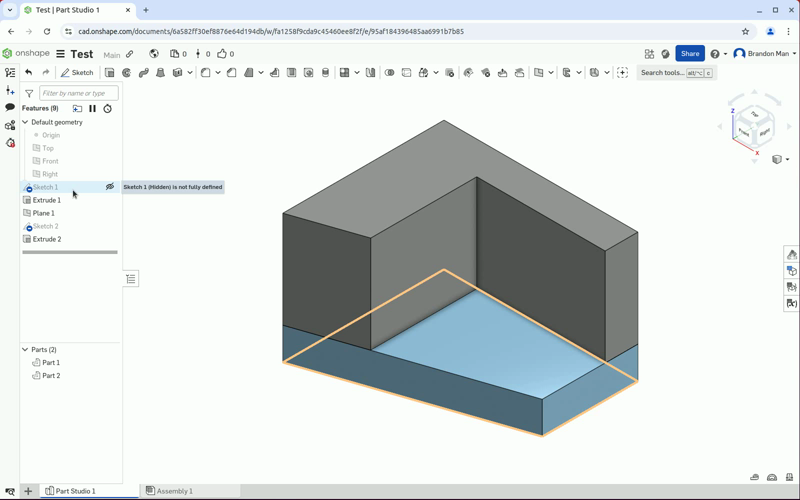
click(73, 189)